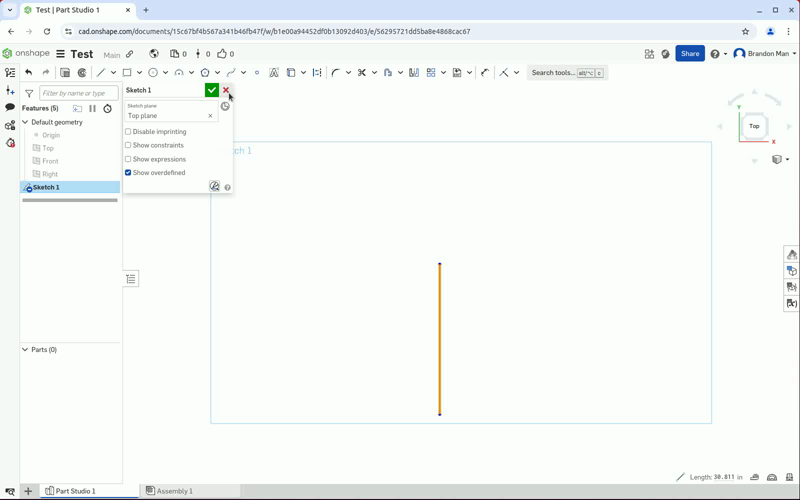
key(shift+h)
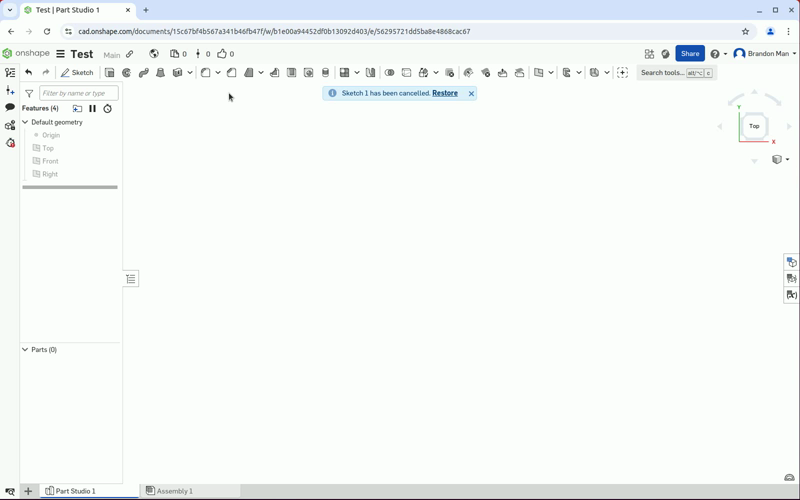
mouse_move(73, 352)
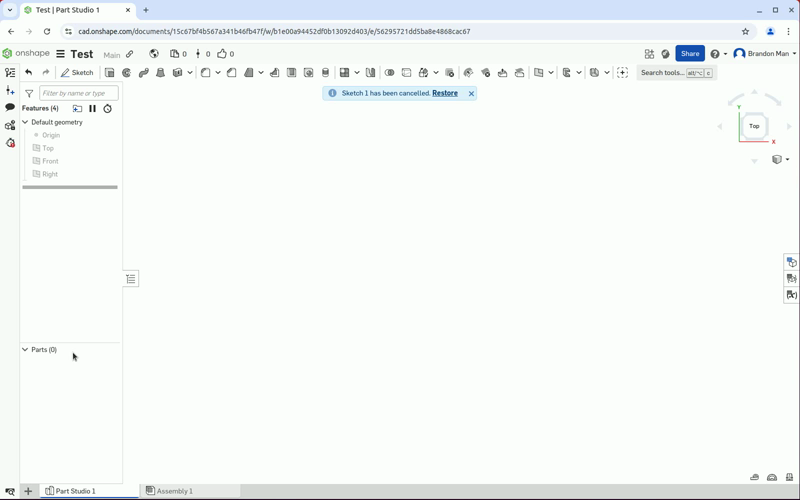
key(y)
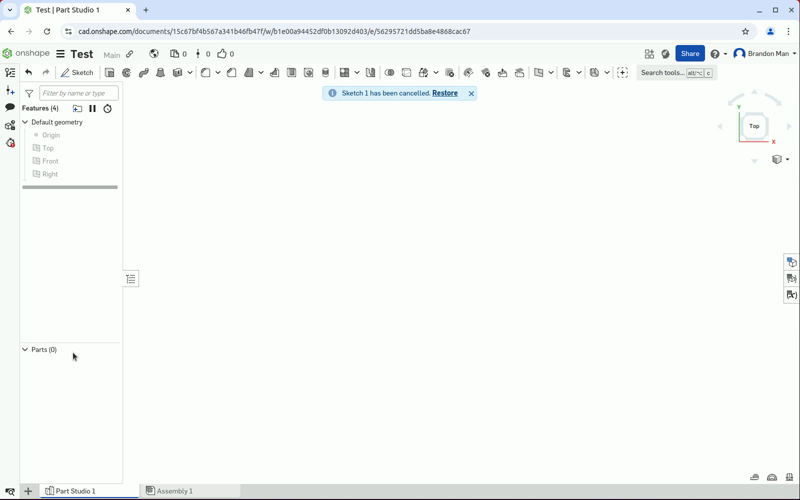
key(shift+p)
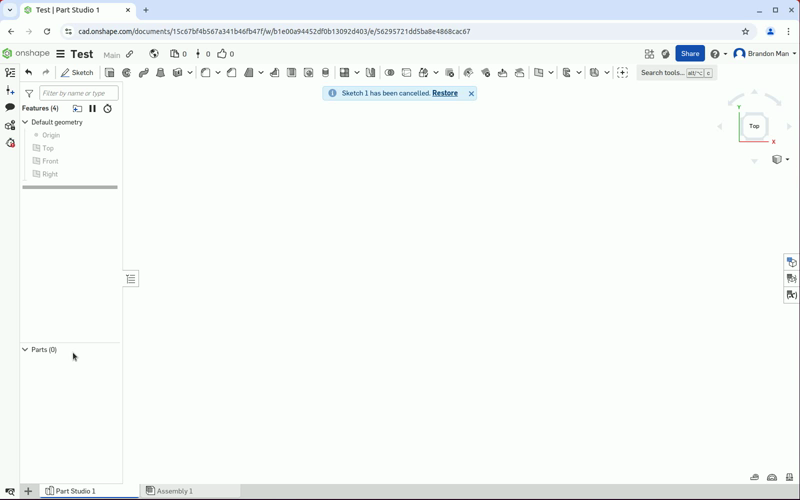
key(space)
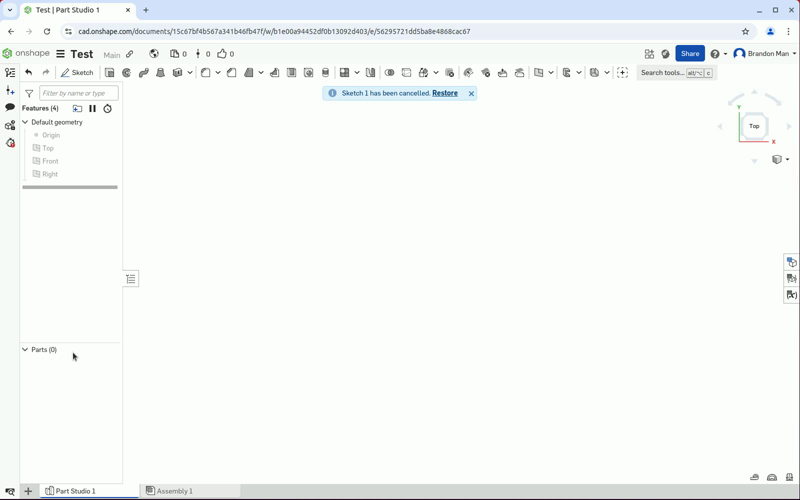
key_down(shift)
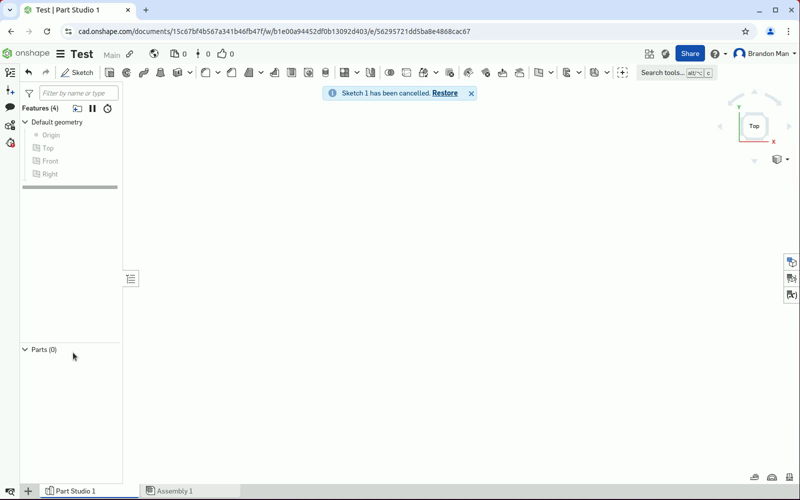
key(up)
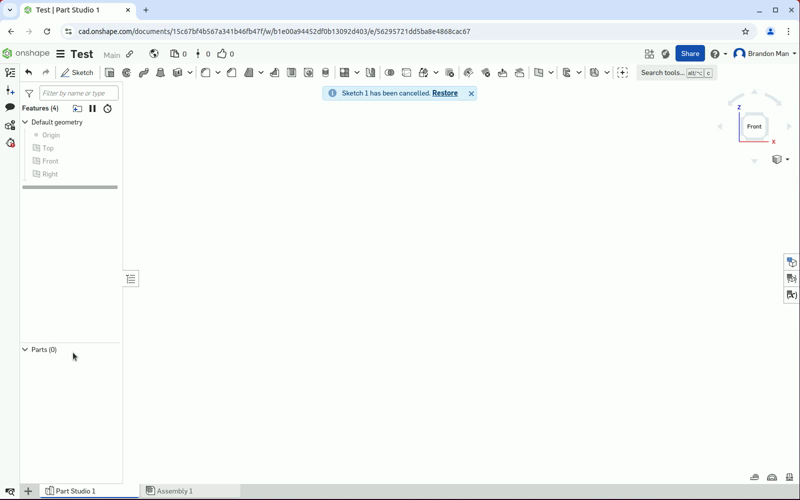
key_up(shift)
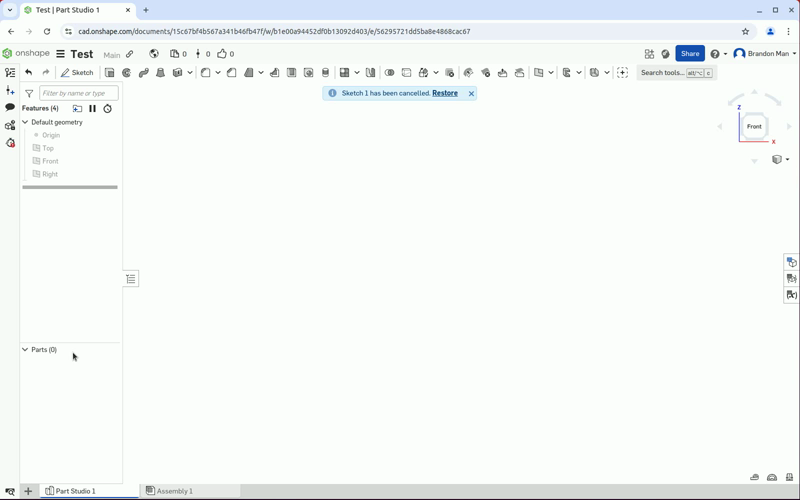
mouse_move(73, 352)
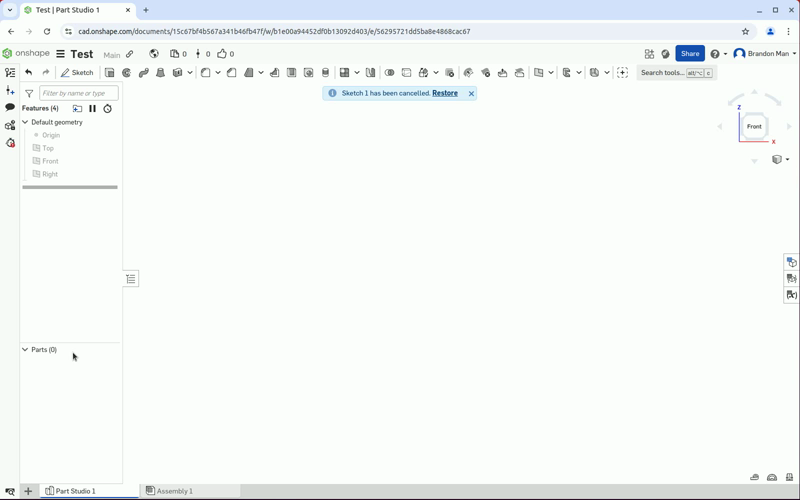
key(shift+y)
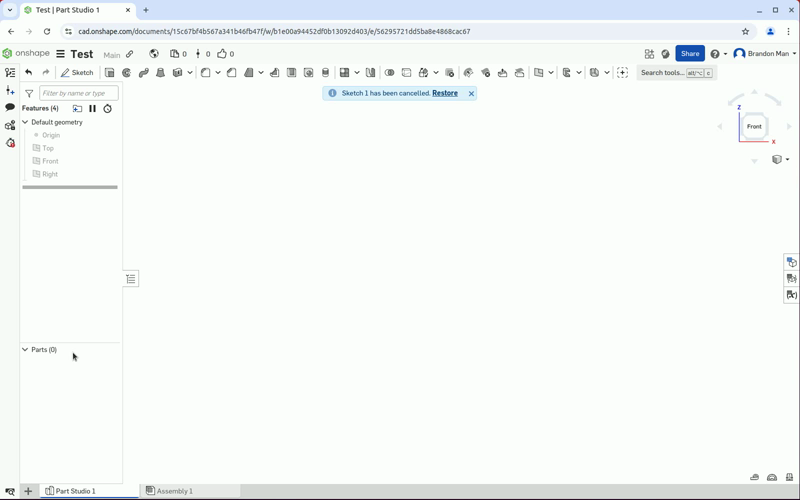
key(shift+s)
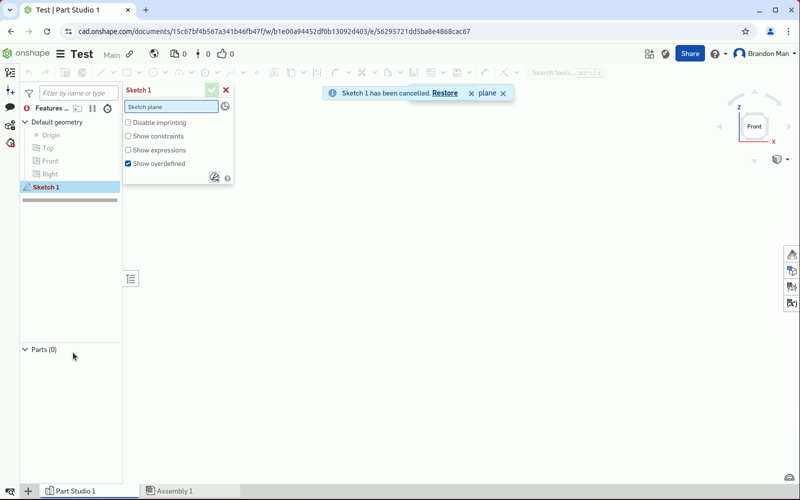
mouse_move(73, 163)
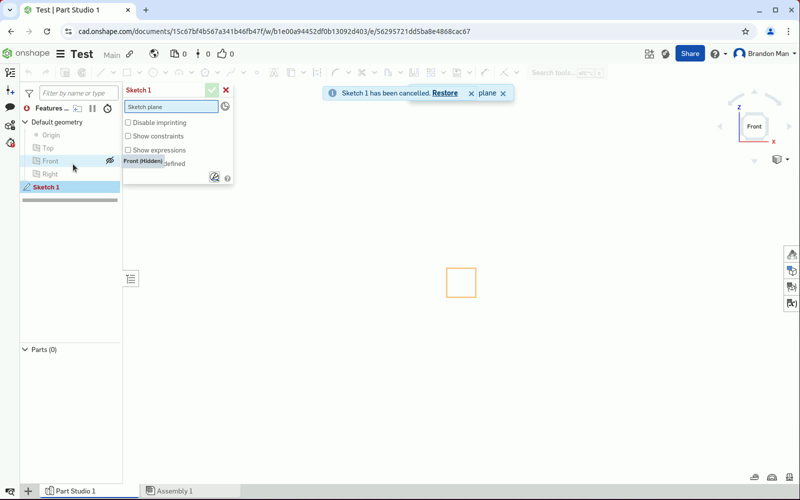
click(73, 163)
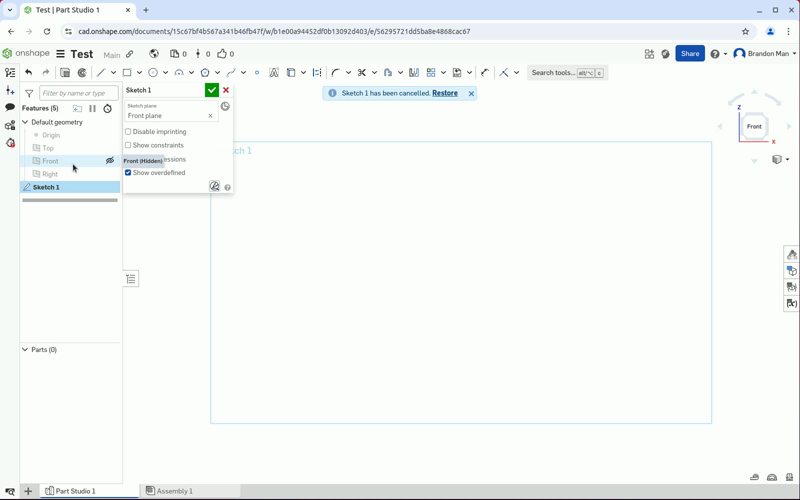
mouse_move(73, 352)
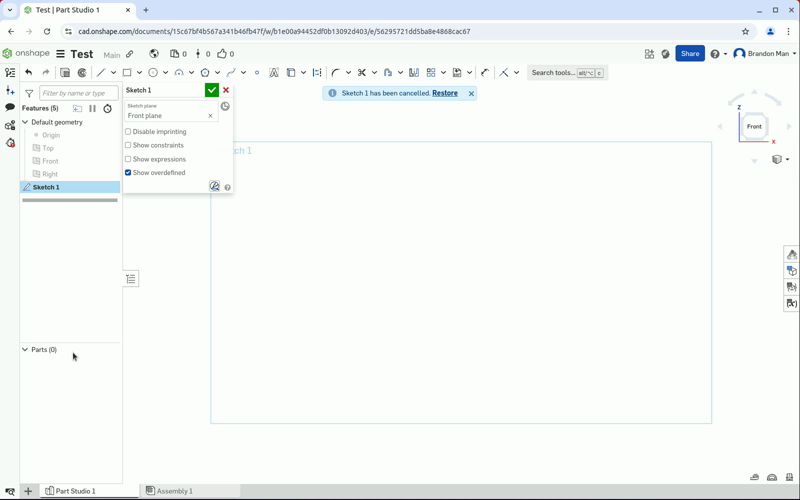
key(y)
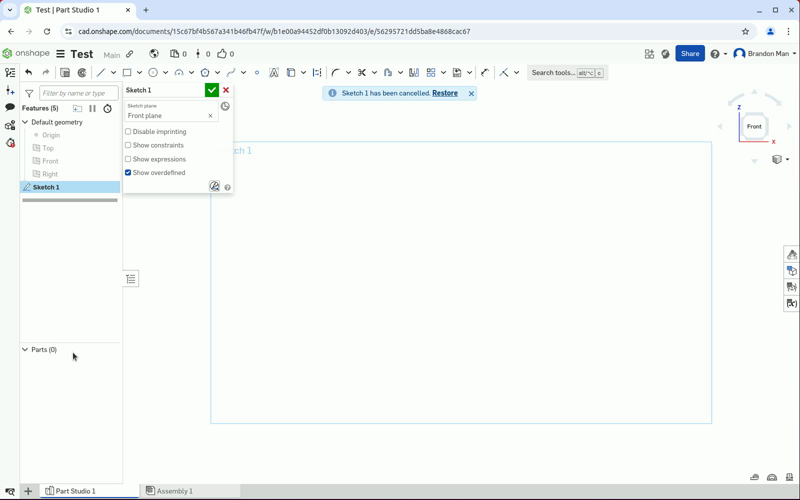
key(l)
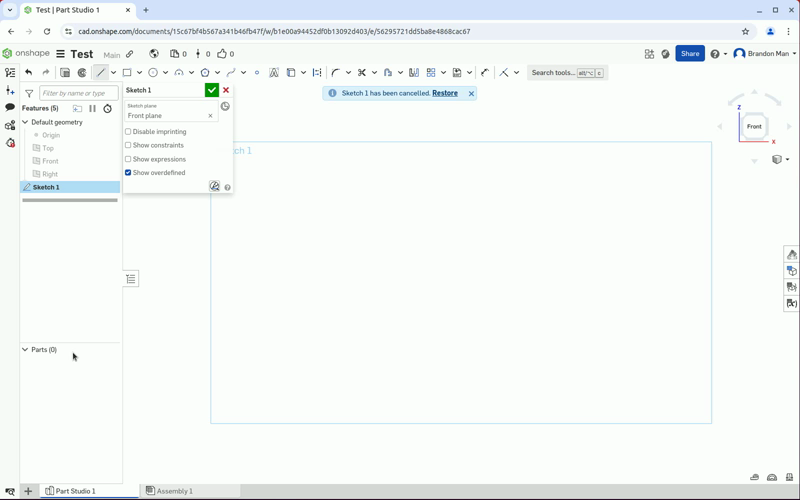
key_down(shift)
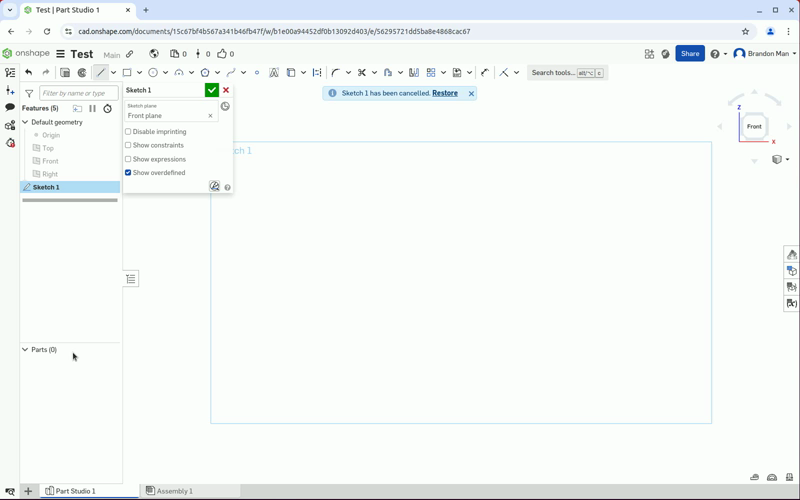
mouse_move(460, 282)
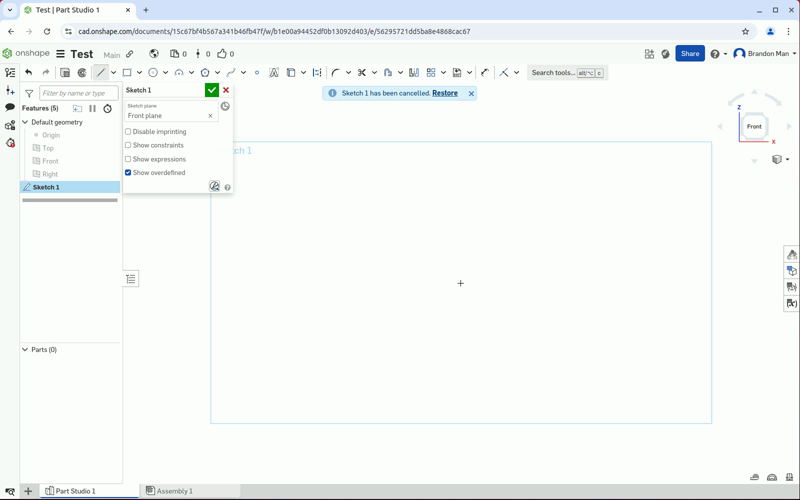
click(460, 282)
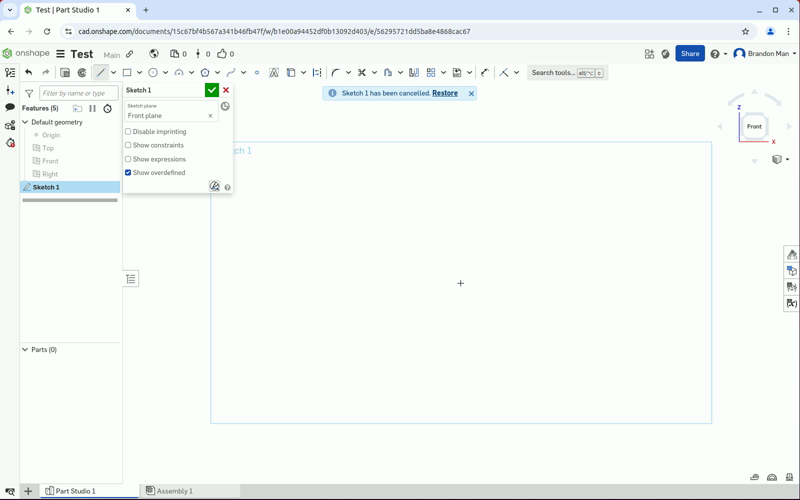
key_up(shift)
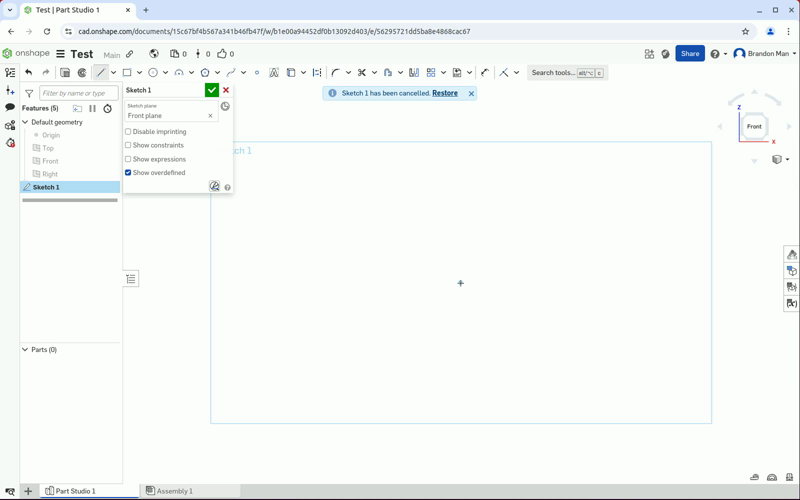
key_down(shift)
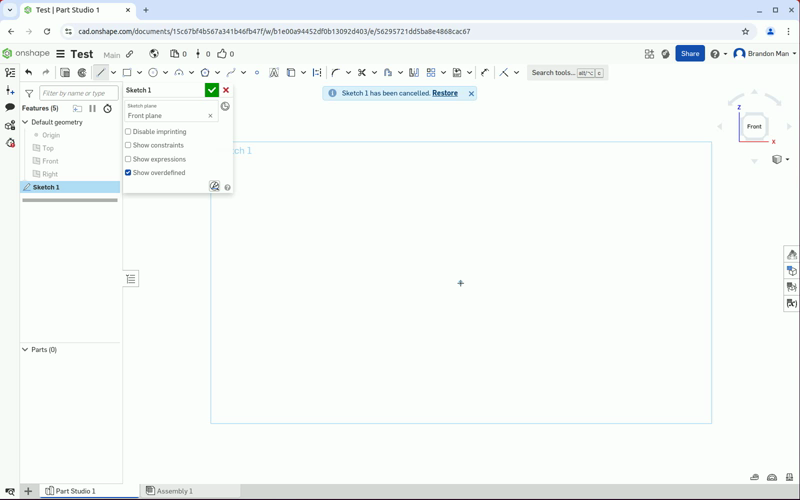
mouse_move(573, 282)
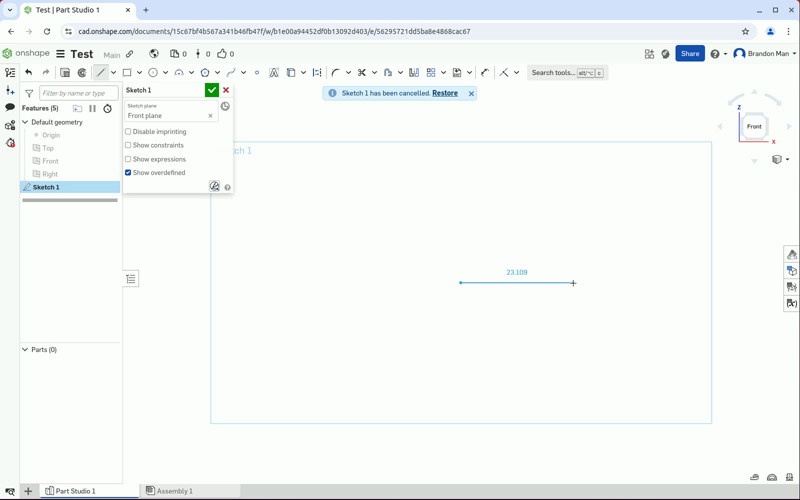
click(573, 282)
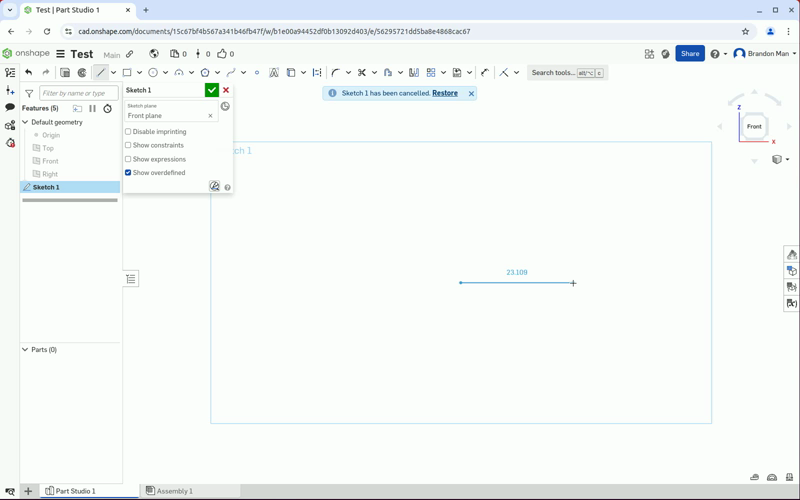
key_up(shift)
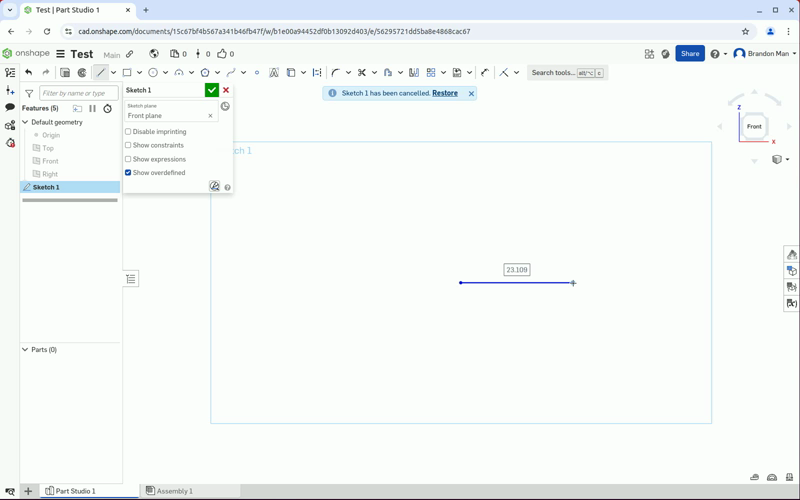
key_down(shift)
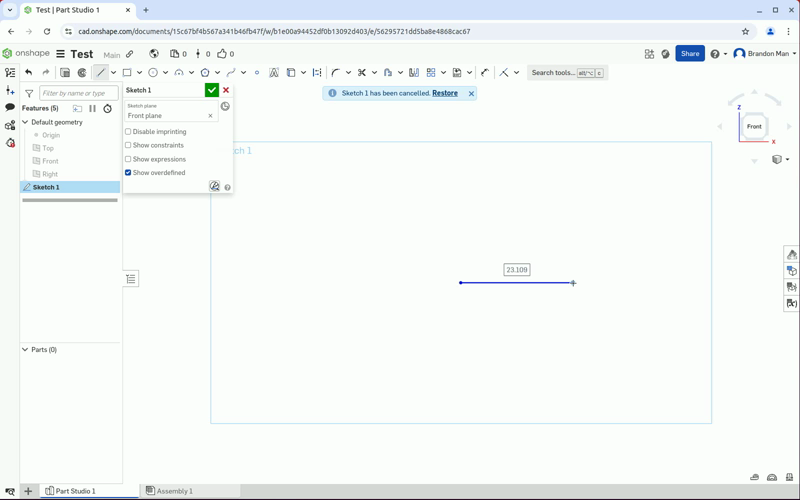
mouse_move(573, 215)
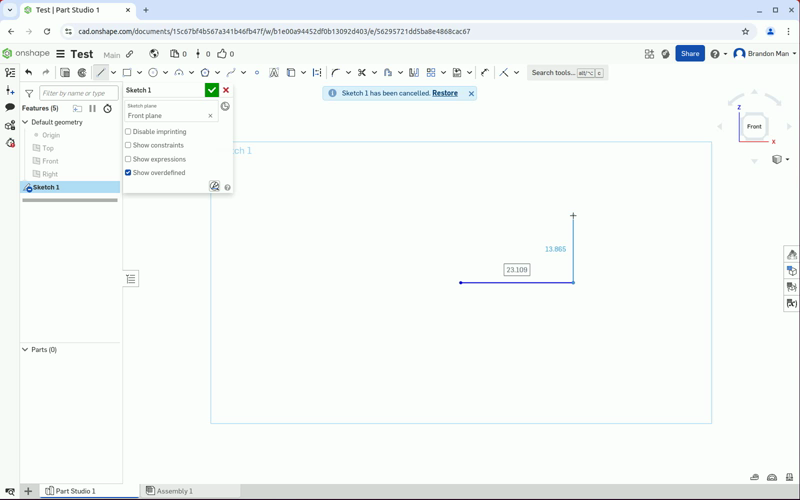
click(573, 215)
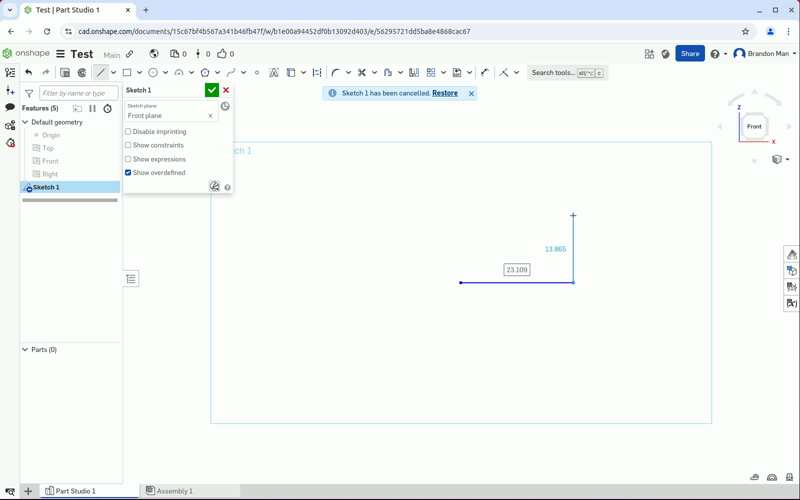
key_up(shift)
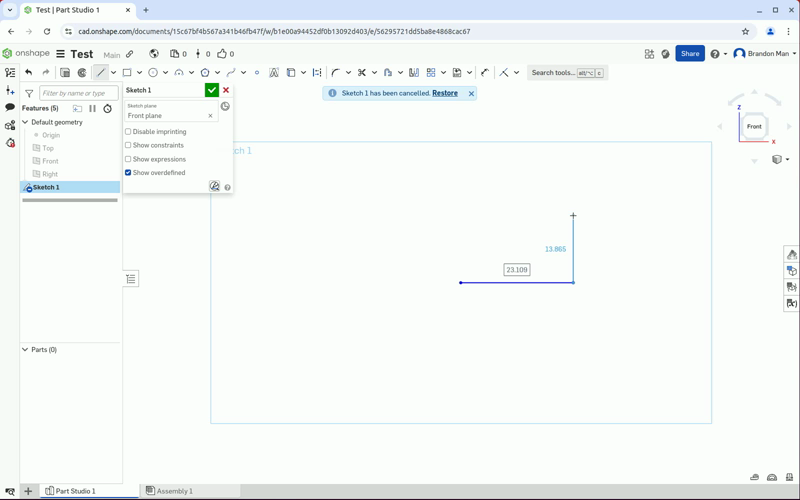
key_down(shift)
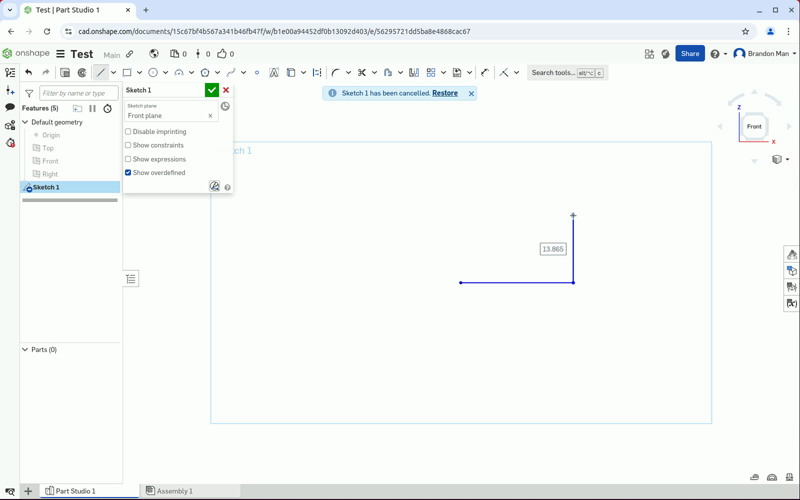
mouse_move(460, 215)
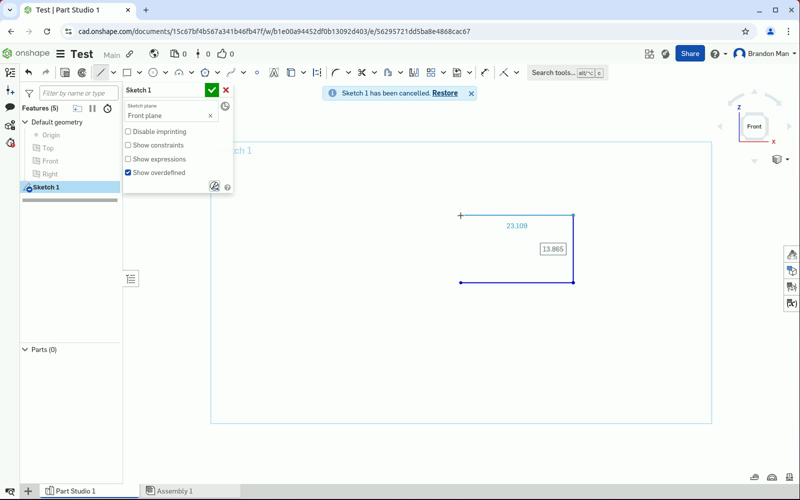
click(460, 215)
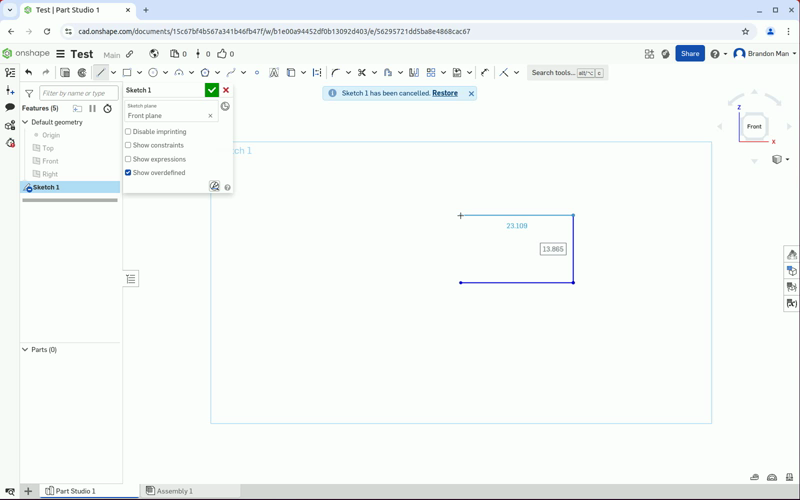
key_up(shift)
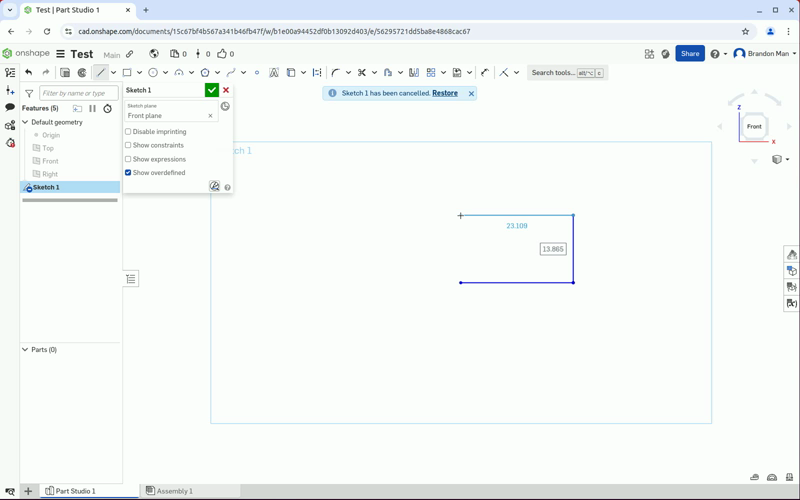
key_down(shift)
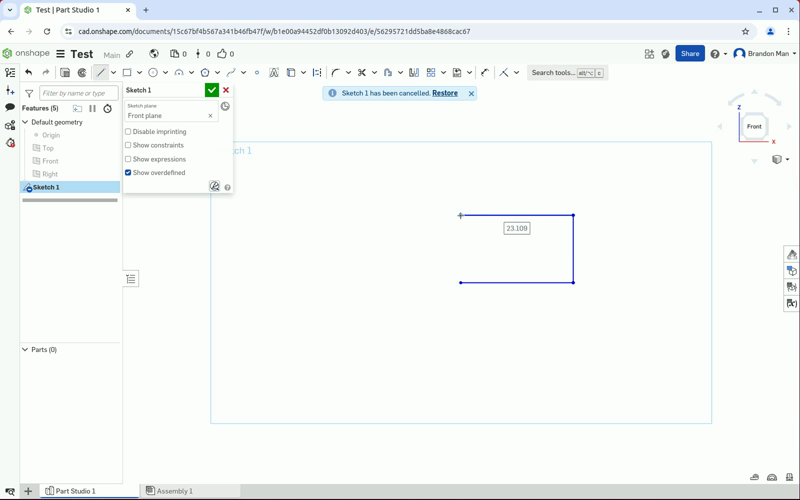
mouse_move(460, 282)
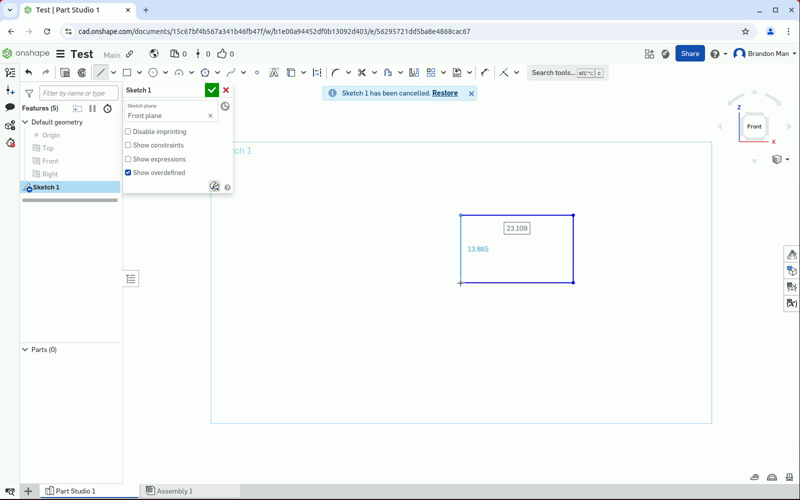
key_up(shift)
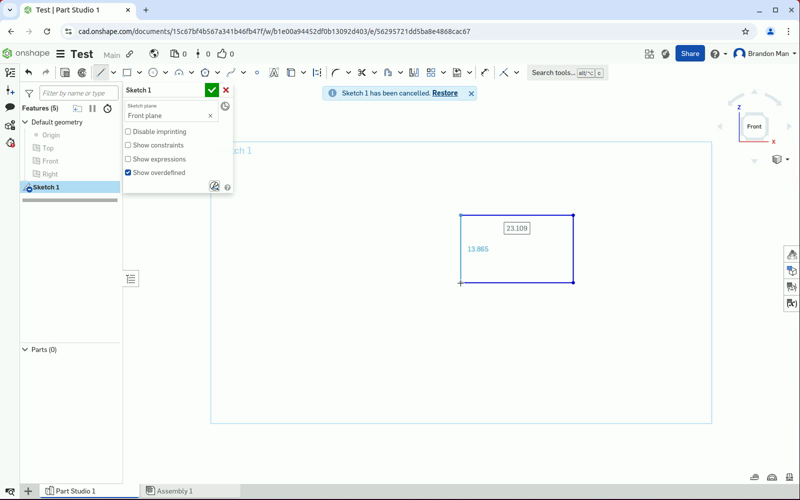
click(460, 282)
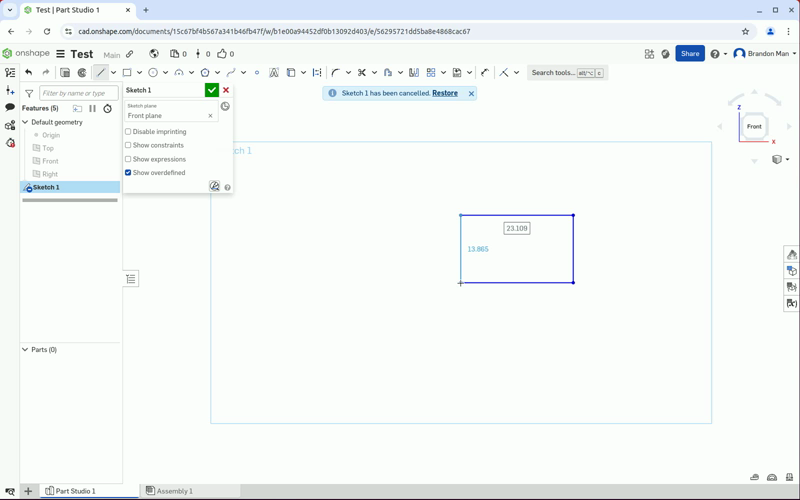
key(esc)
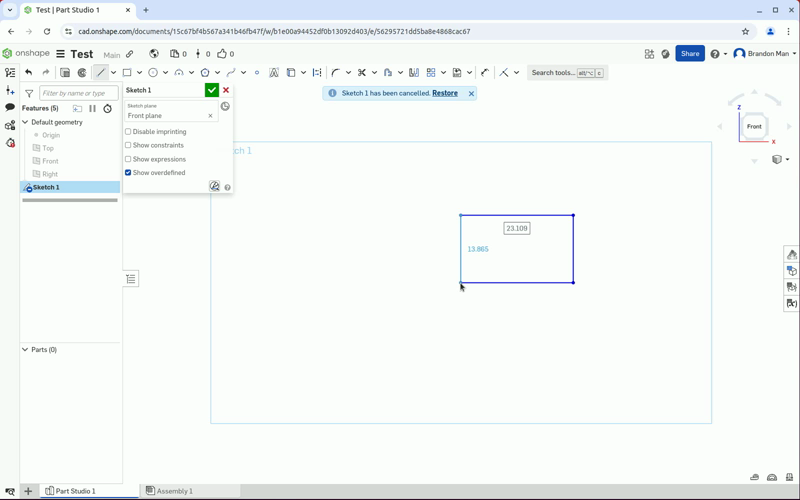
mouse_move(473, 243)
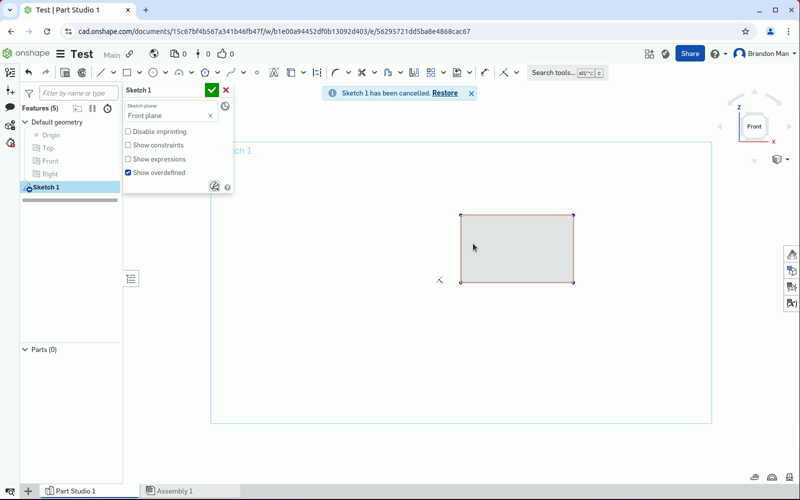
click(473, 243)
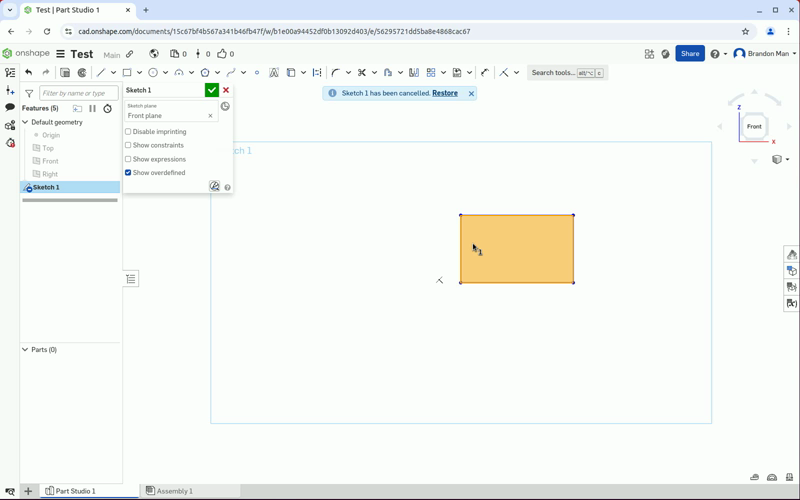
mouse_move(73, 352)
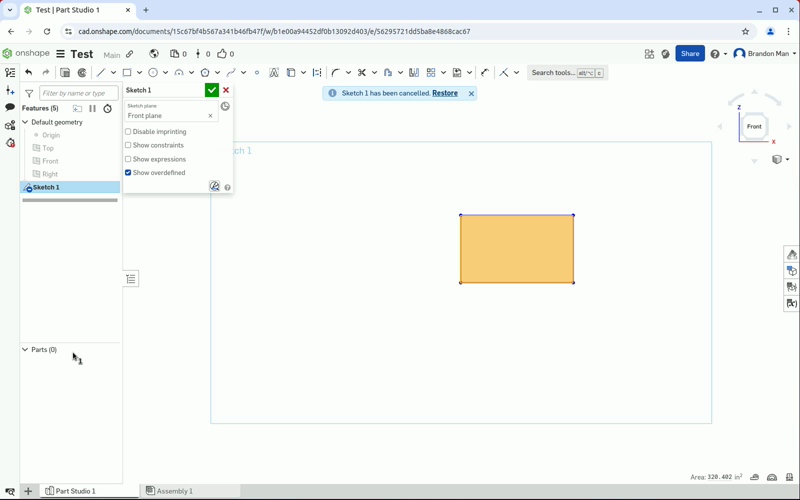
key(shift+y)
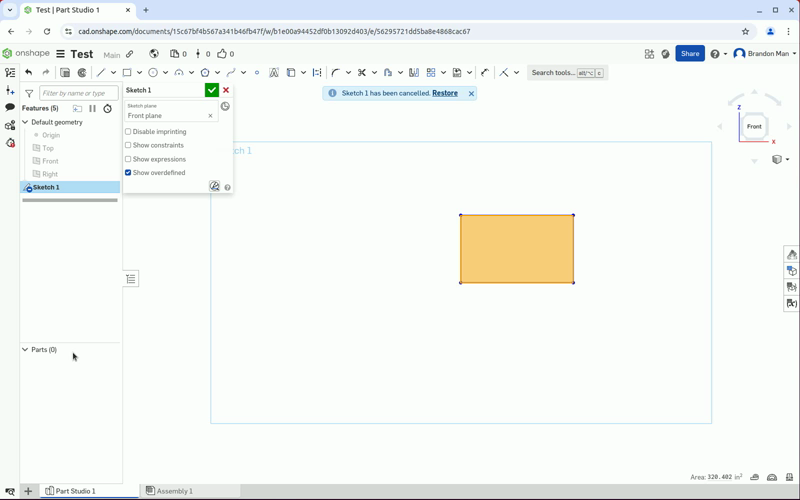
key(shift+e)
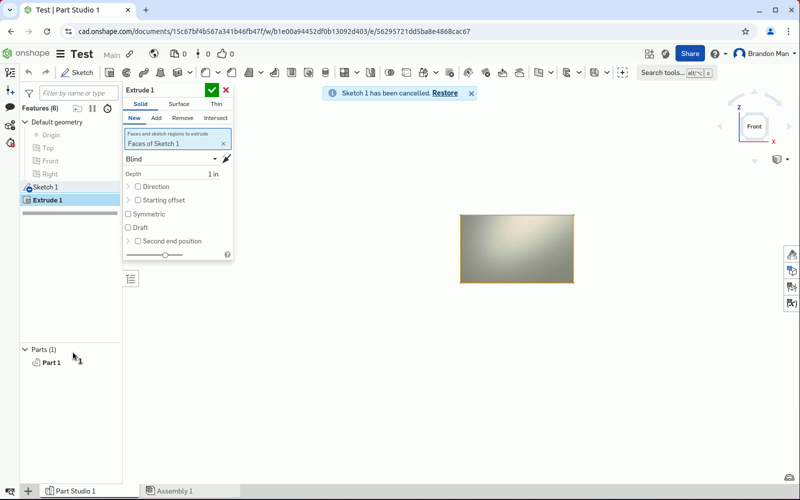
mouse_move(143, 106)
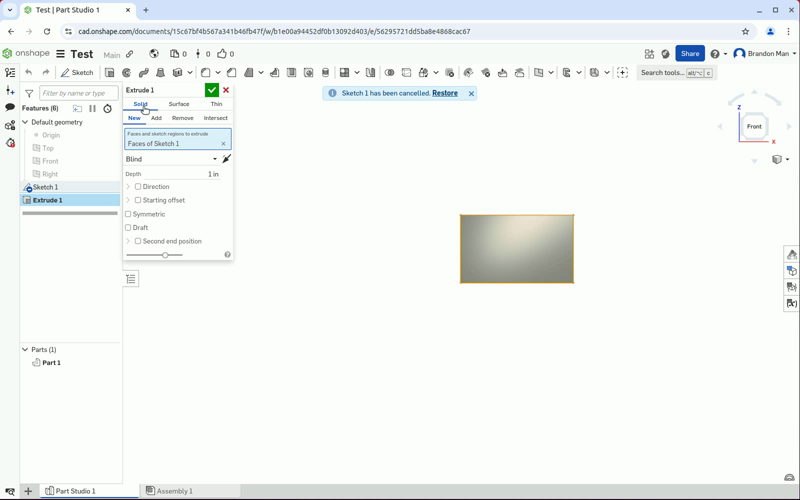
click(143, 106)
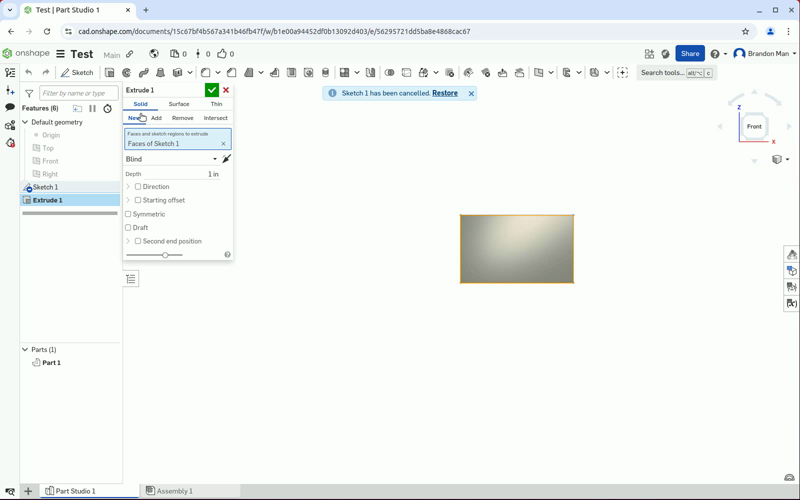
mouse_move(137, 120)
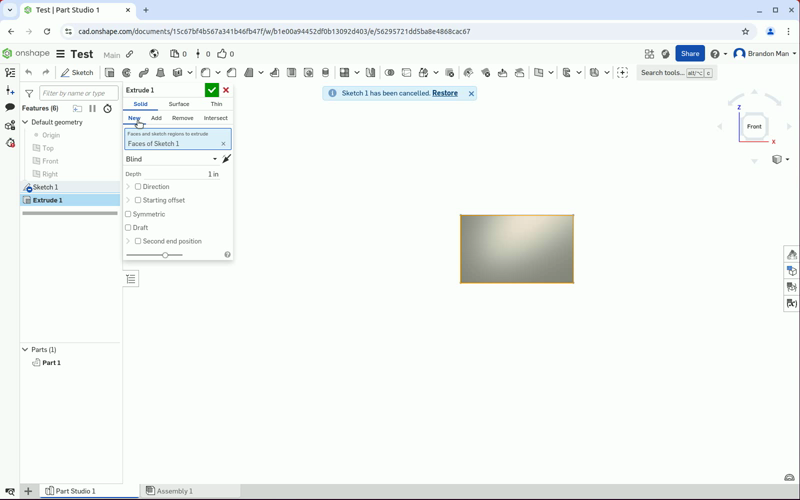
click(137, 120)
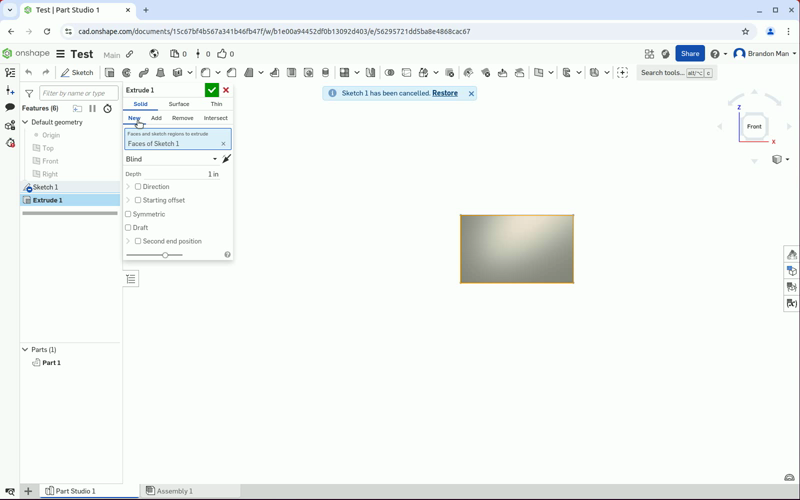
key(tab, 4)
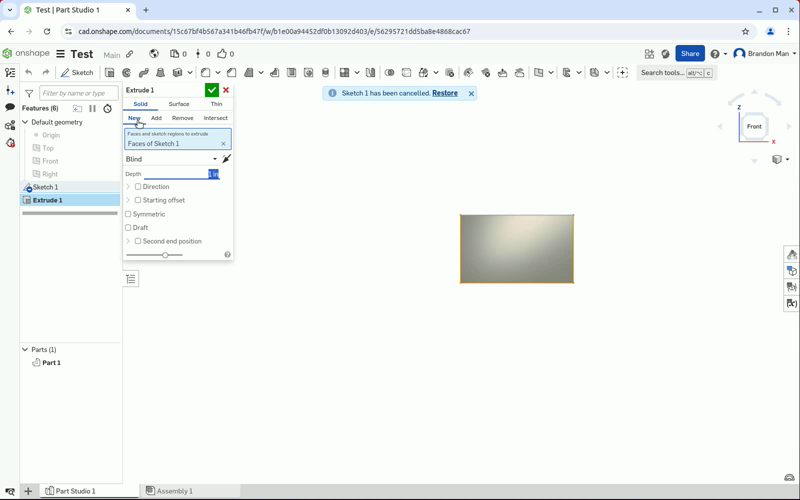
text(9.147)
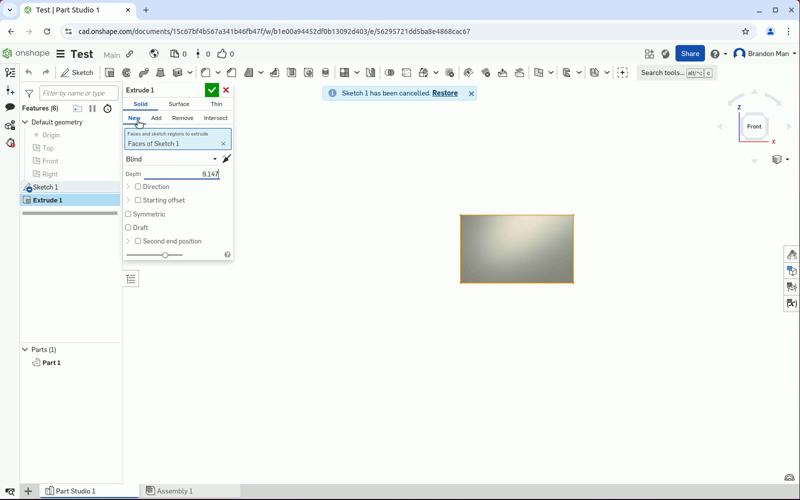
key(enter)
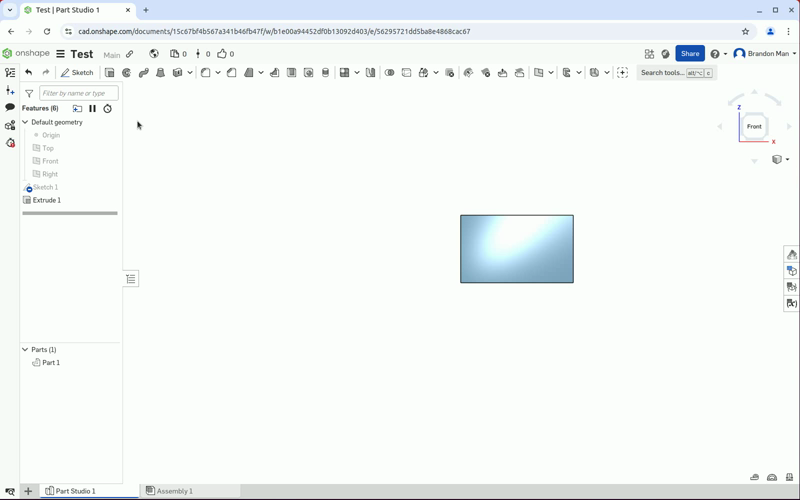
key(shift+h)
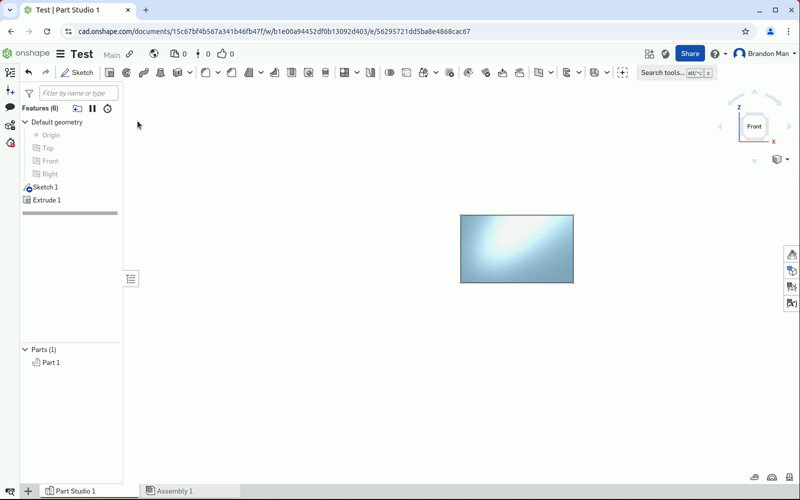
key(shift+h)
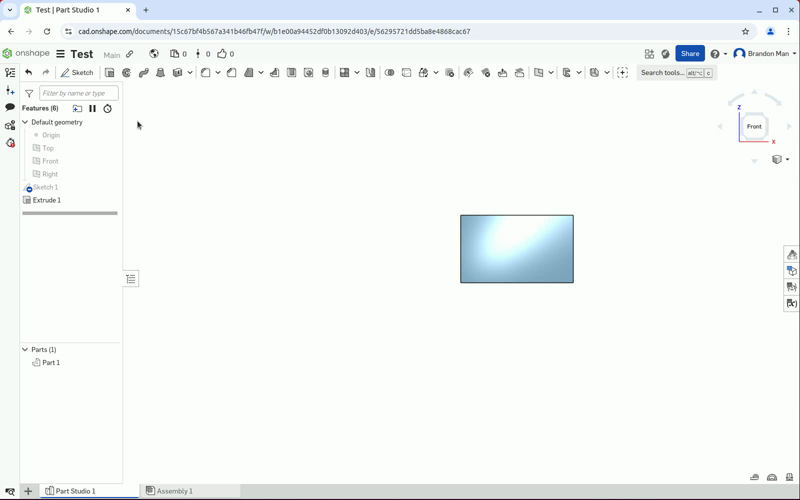
mouse_move(73, 189)
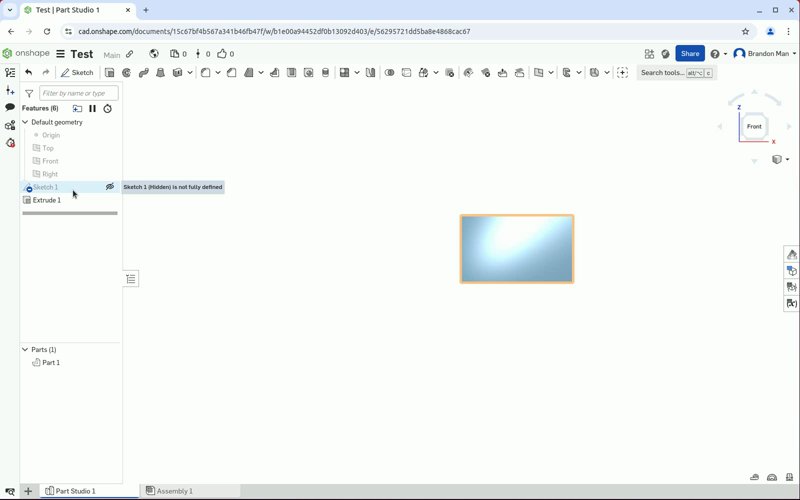
click(73, 189)
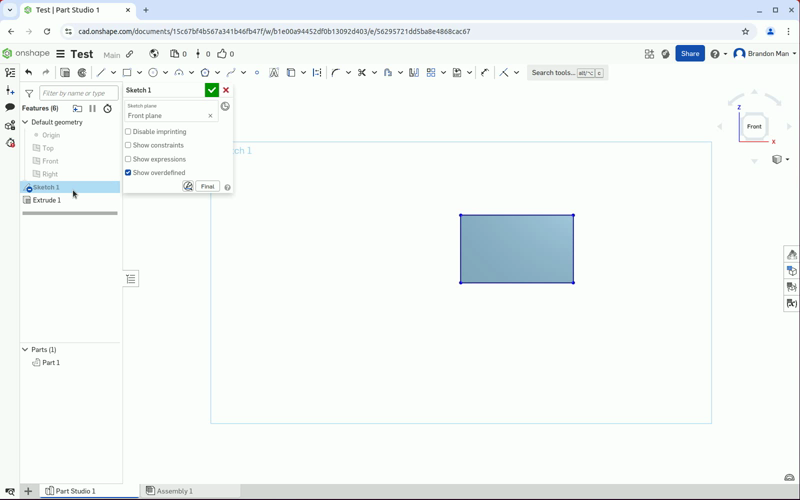
mouse_move(229, 92)
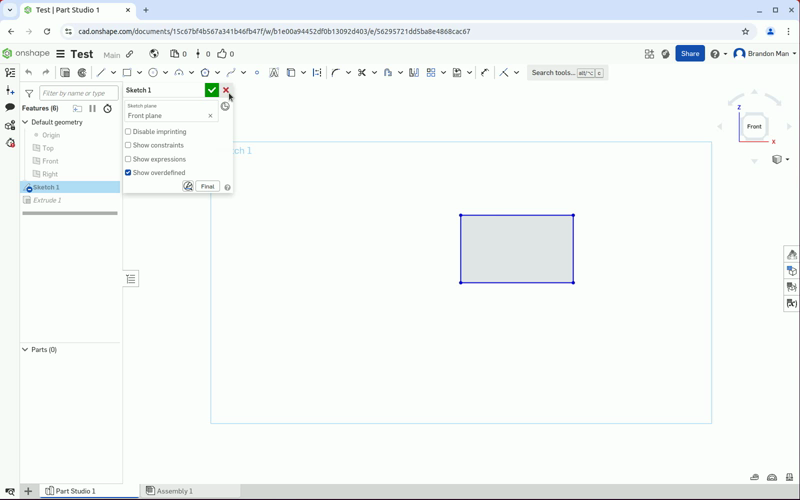
click(229, 92)
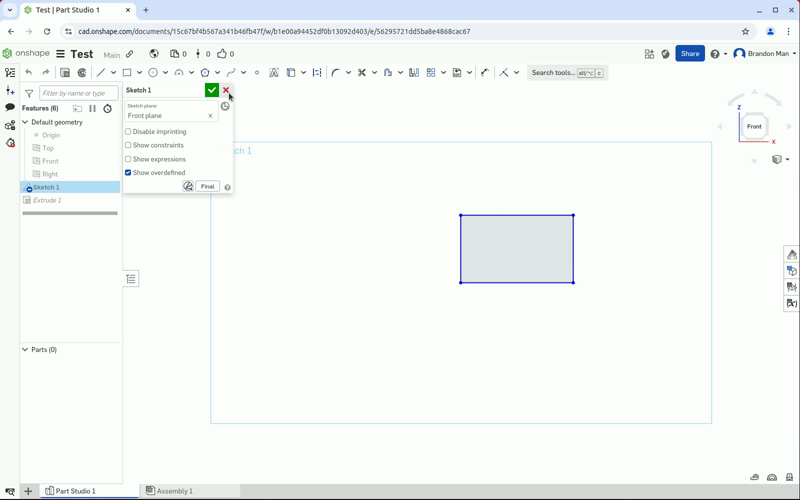
key(shift+s)
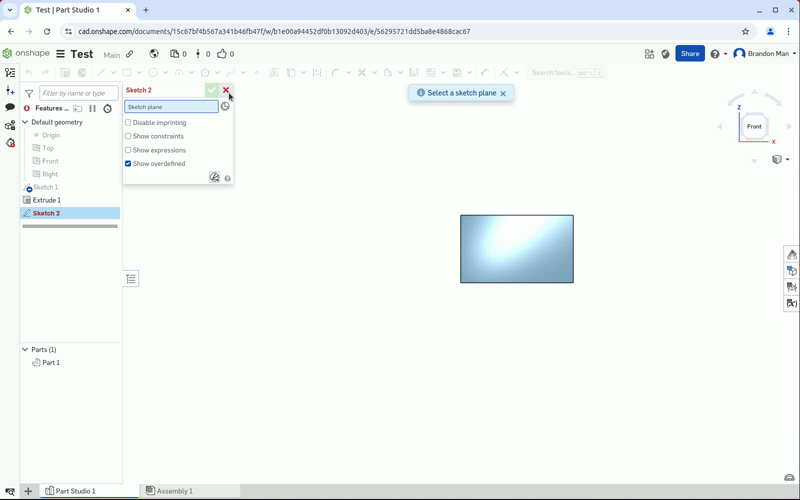
mouse_move(73, 163)
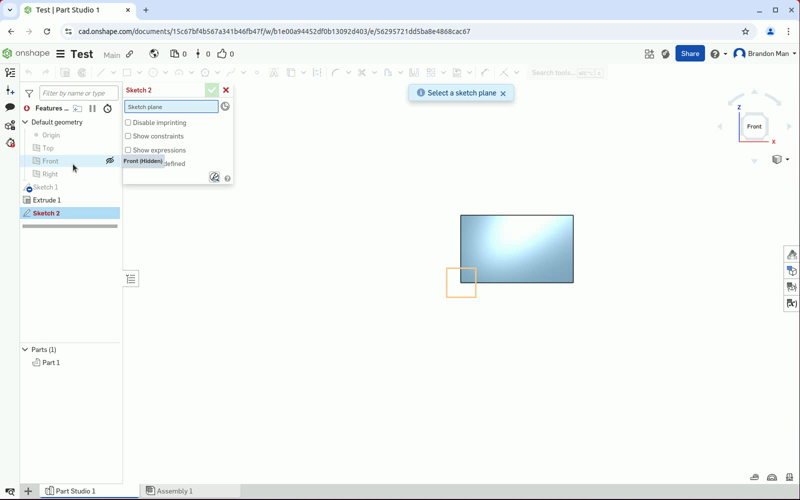
click(73, 163)
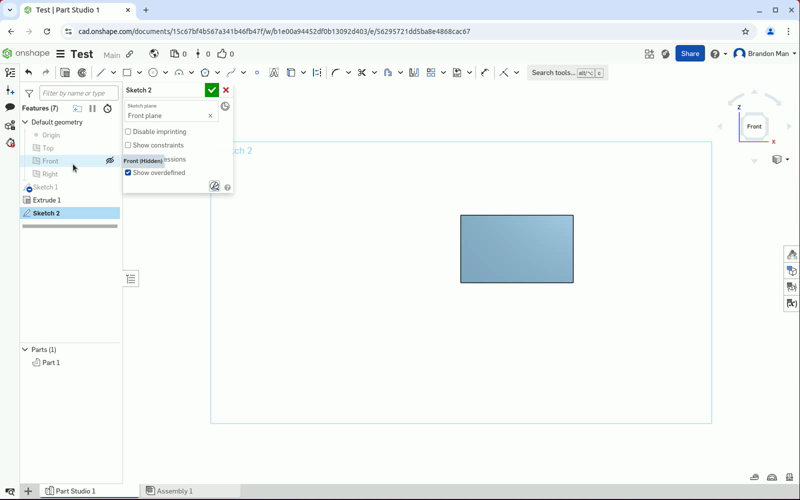
mouse_move(73, 352)
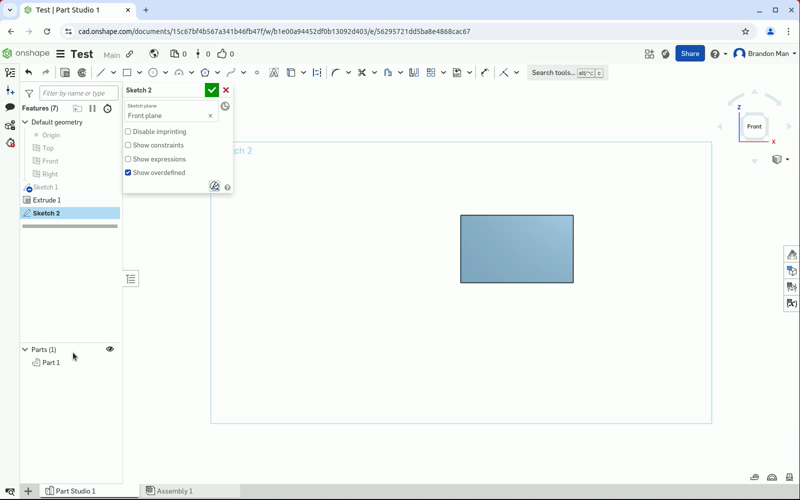
key(y)
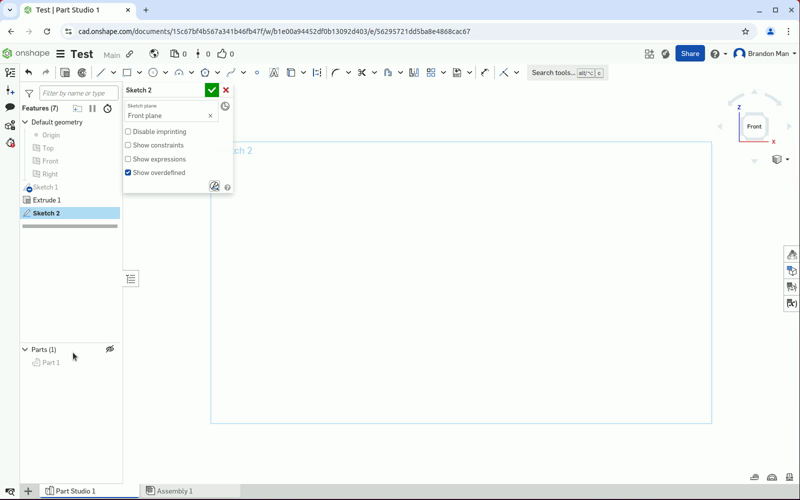
key(c)
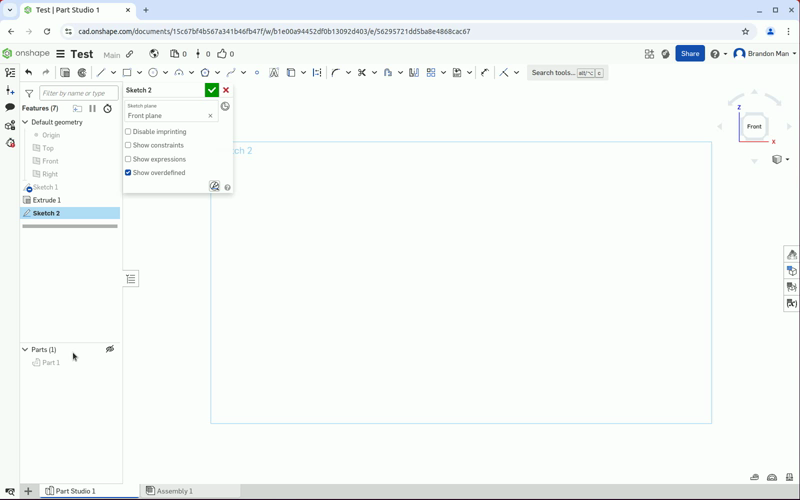
key_down(shift)
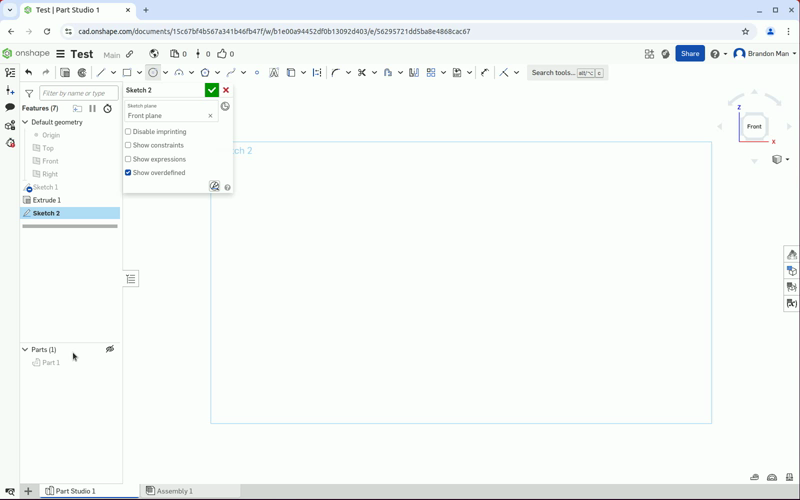
mouse_move(517, 215)
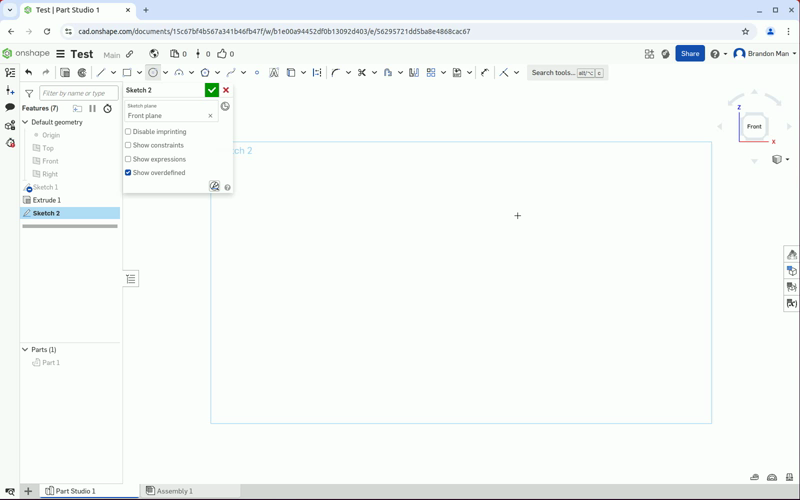
click(517, 215)
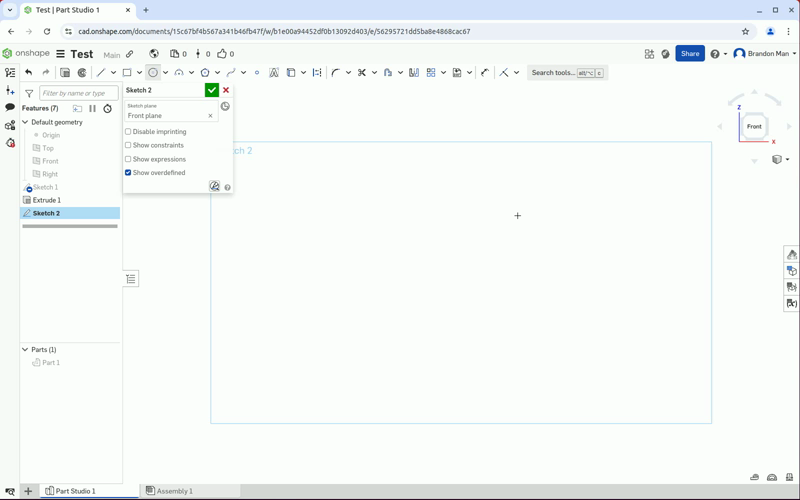
key_up(shift)
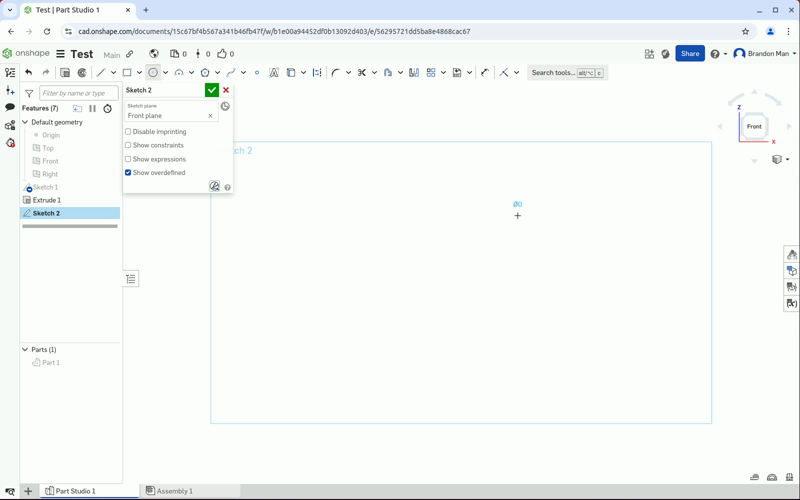
mouse_move(558, 215)
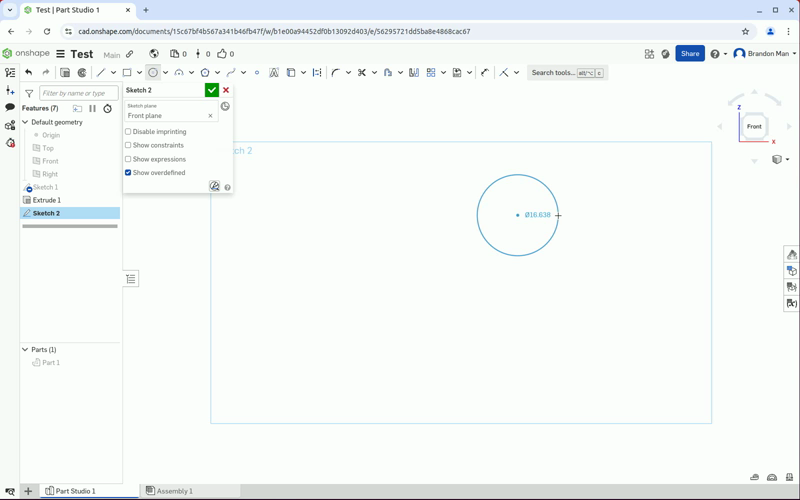
click(558, 215)
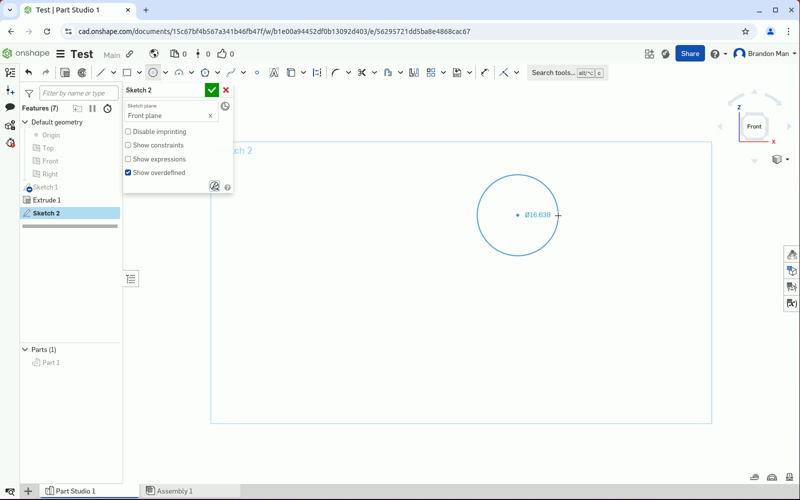
key(esc)
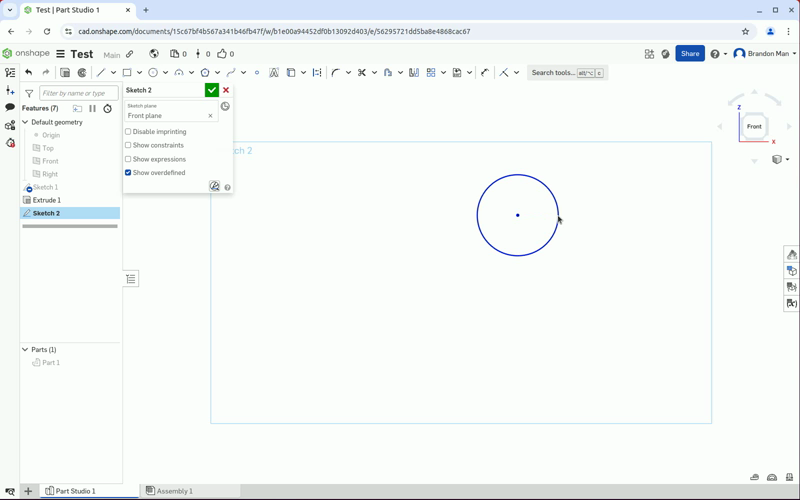
mouse_move(510, 207)
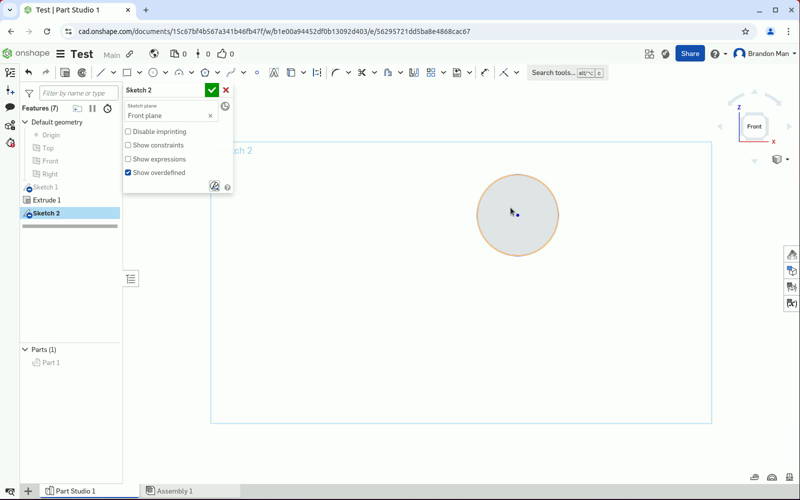
click(510, 207)
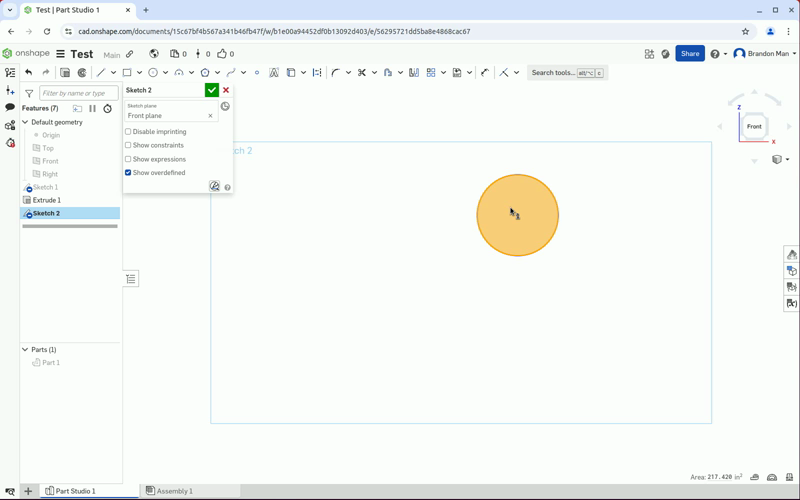
mouse_move(73, 352)
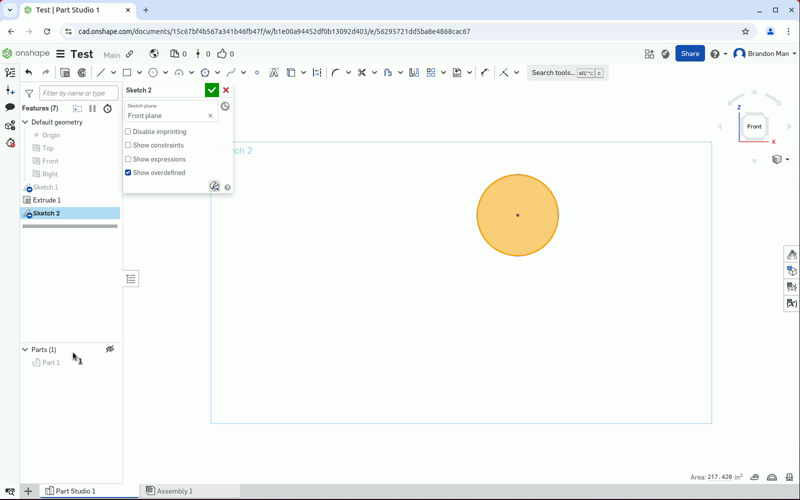
key(shift+y)
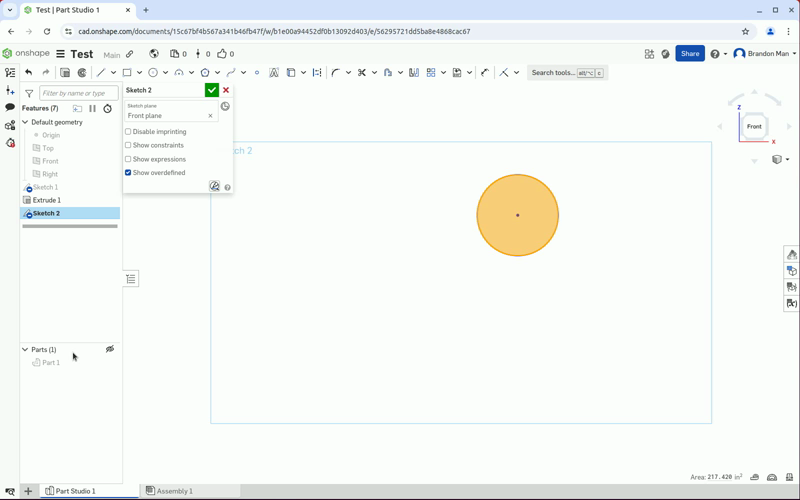
key(shift+e)
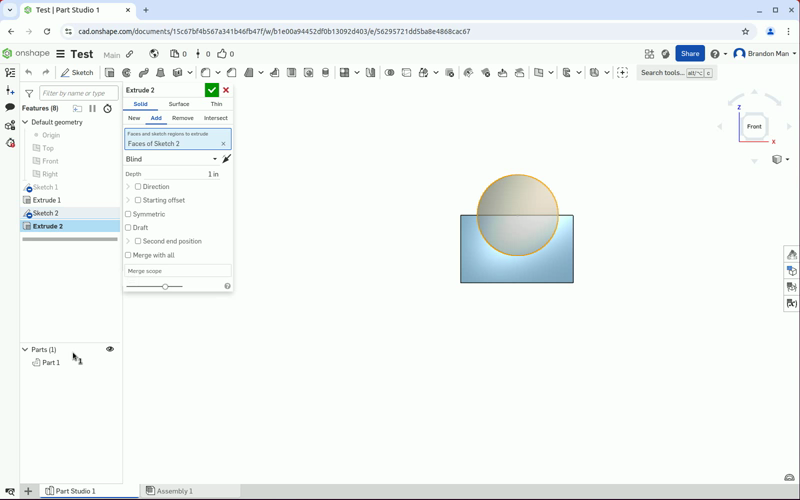
mouse_move(143, 106)
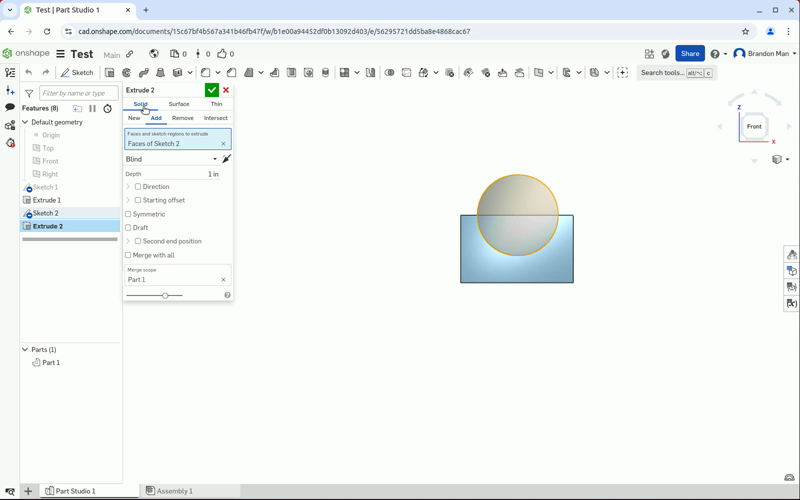
click(143, 106)
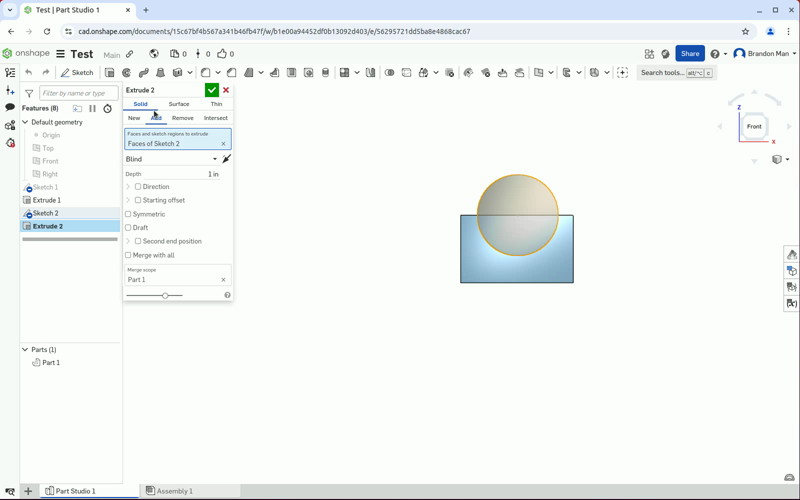
mouse_move(186, 120)
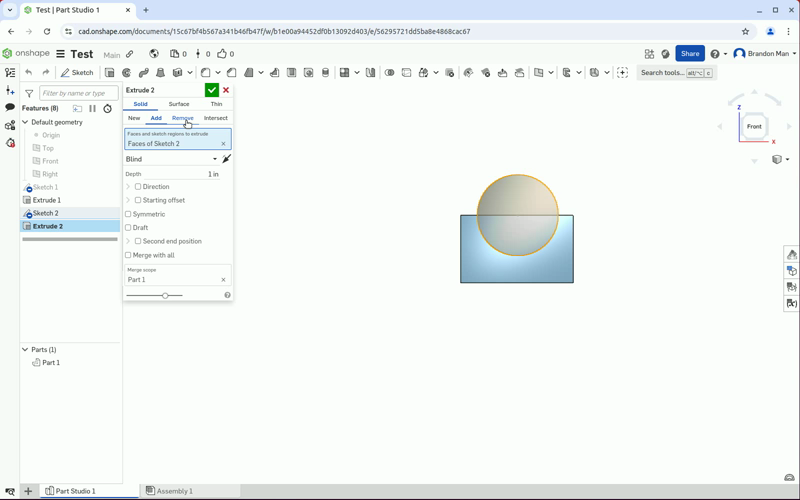
click(186, 120)
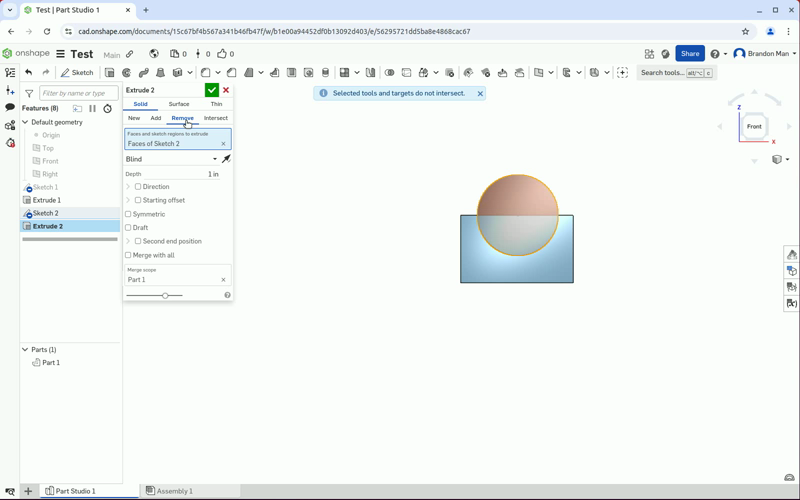
key(tab, 4)
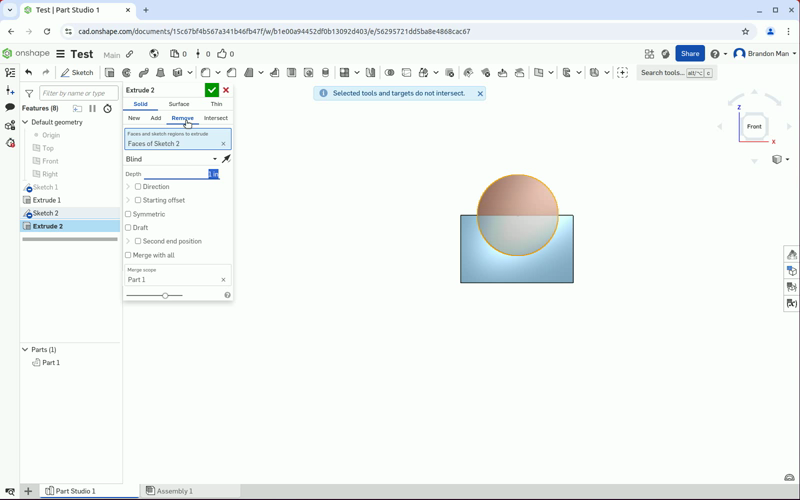
text(-9.147)
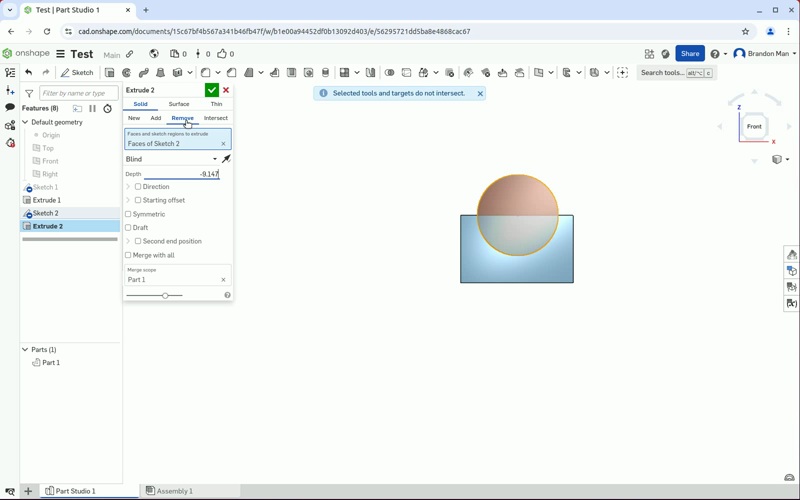
key(tab, 6)
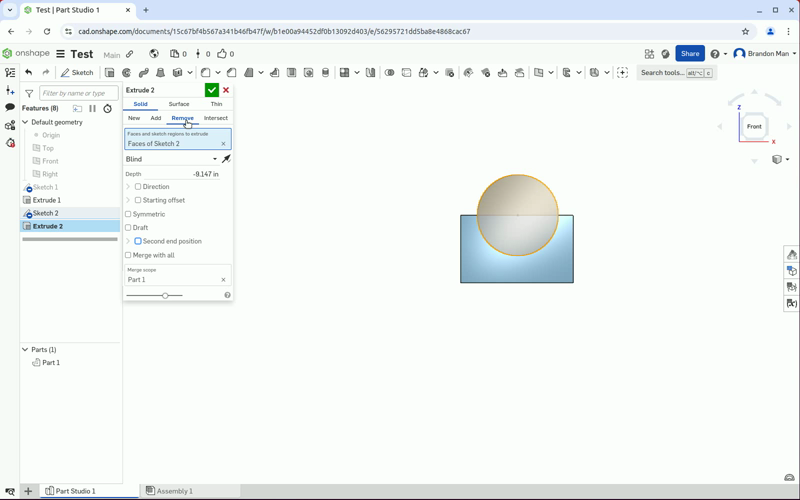
key(space)
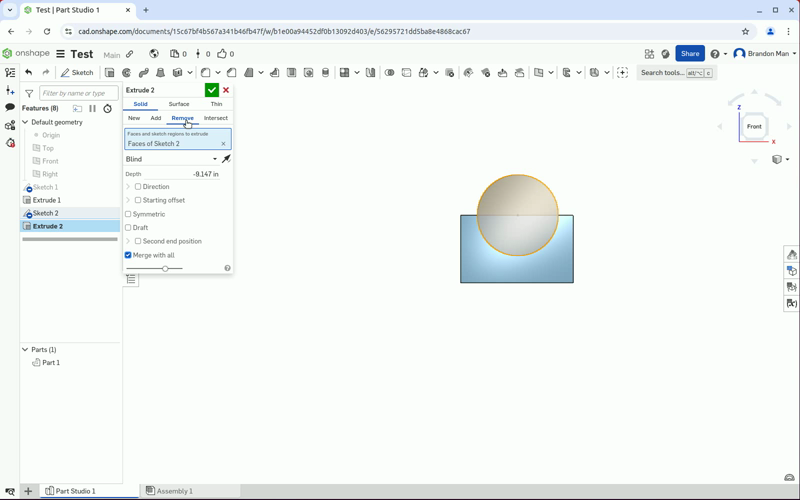
key(enter)
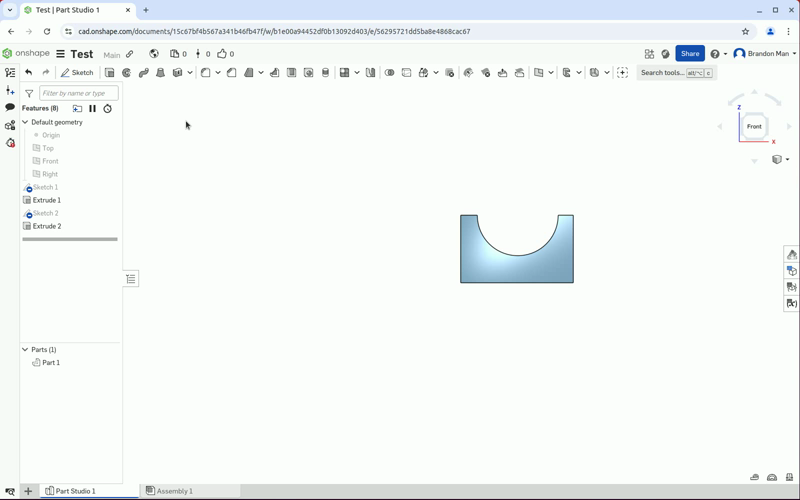
key(shift+h)
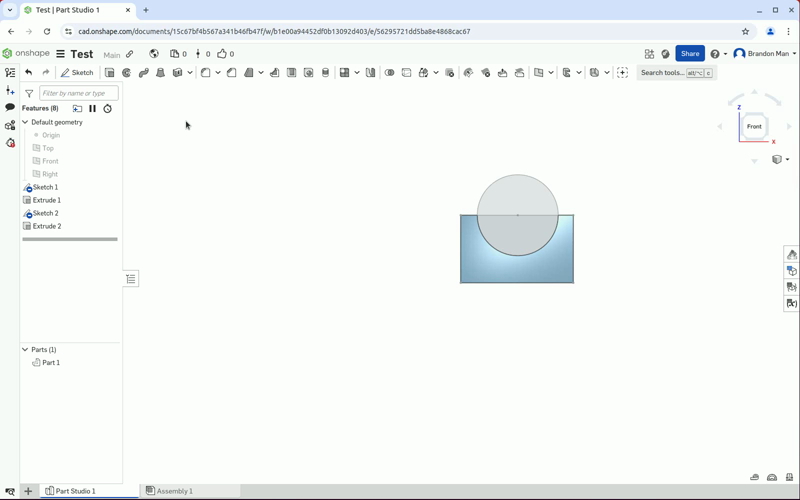
key(shift+h)
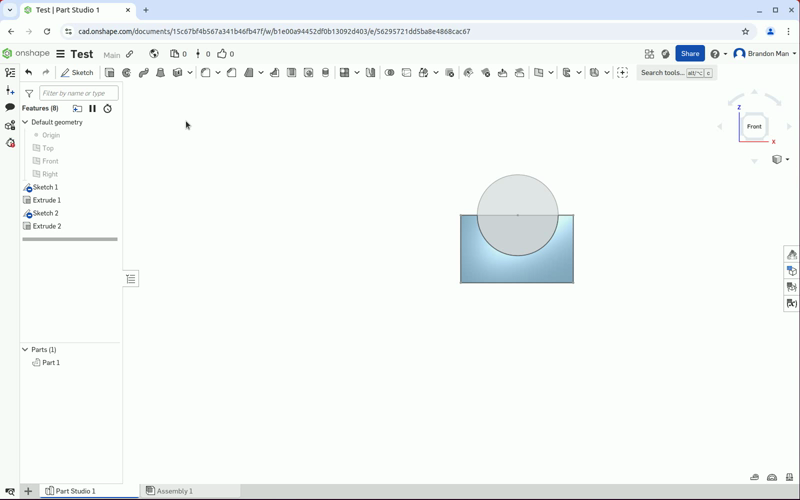
key(shift+7)
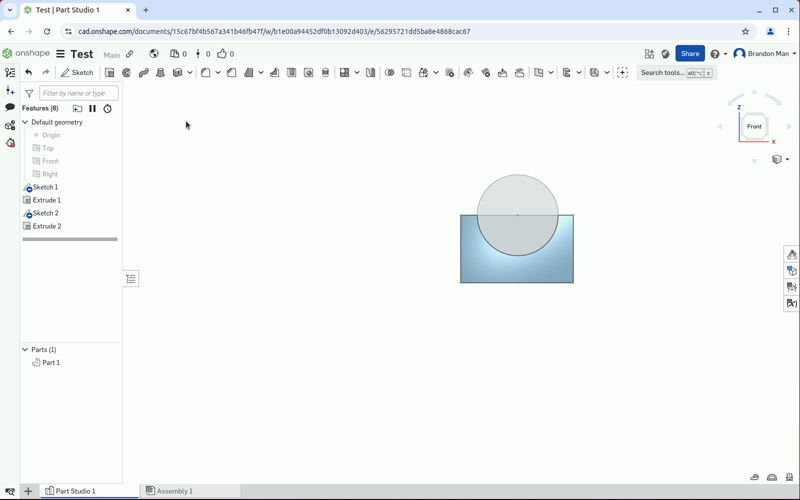
key(left, 2)
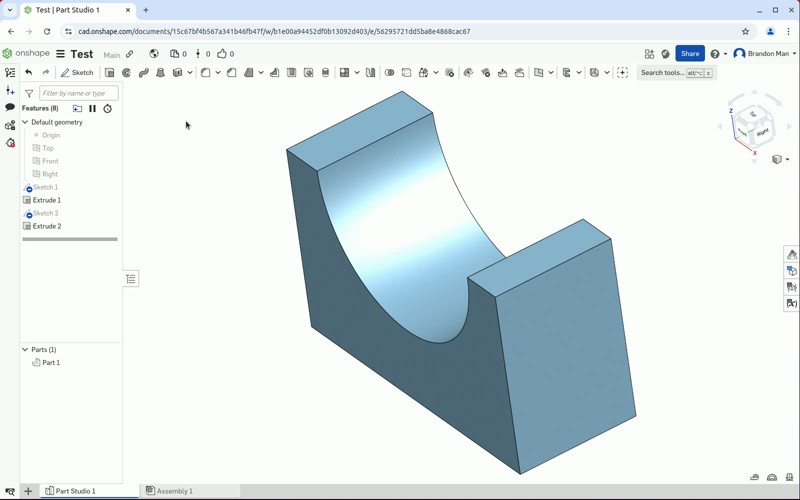
key(down, 2)
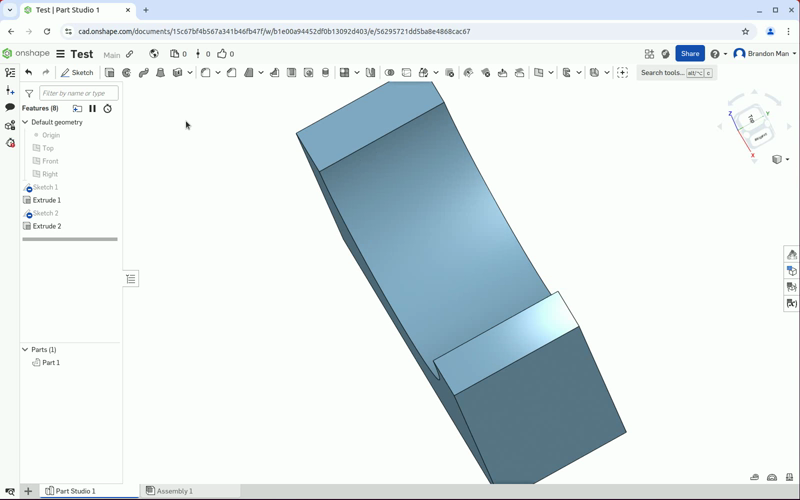
key(up, 2)
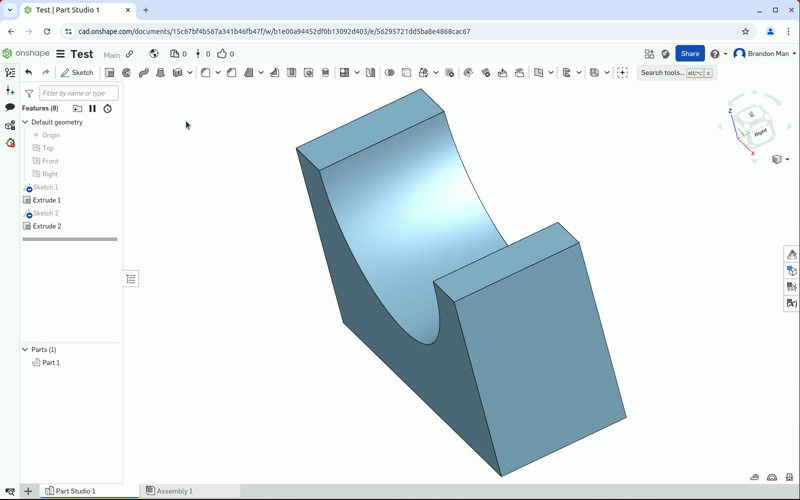
key(right, 2)
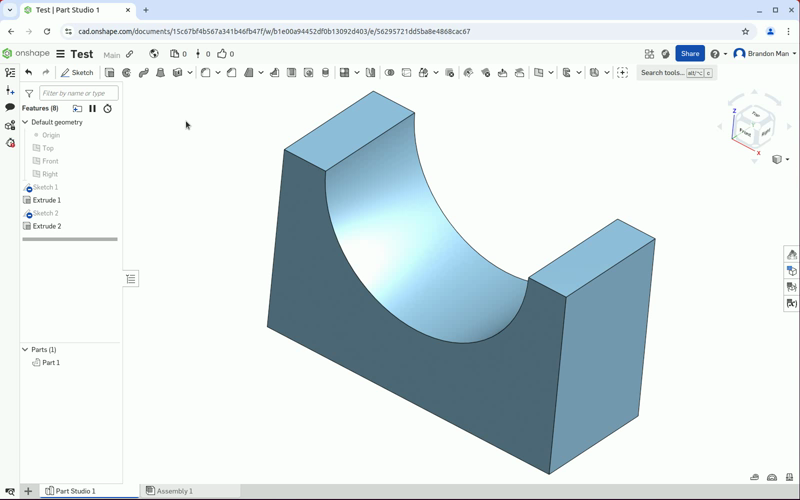
mouse_move(73, 189)
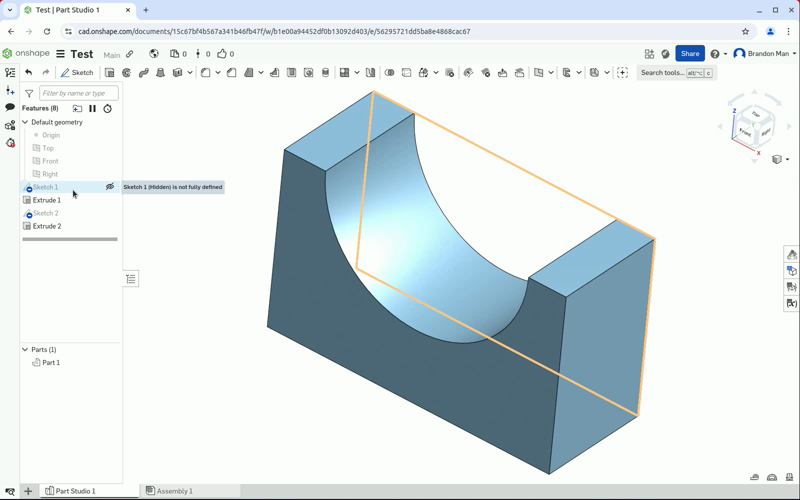
click(73, 189)